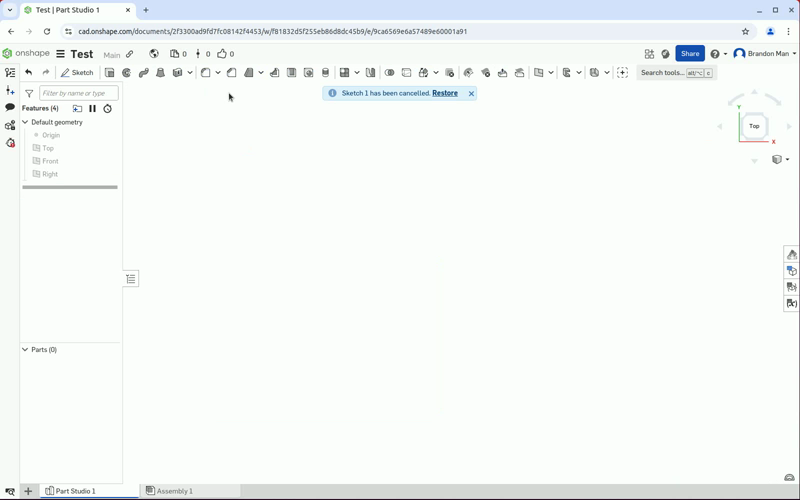
key(shift+h)
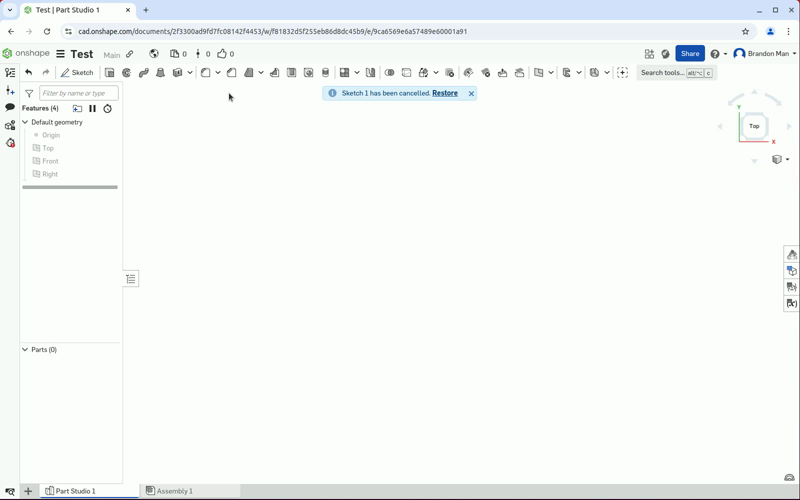
key(shift+s)
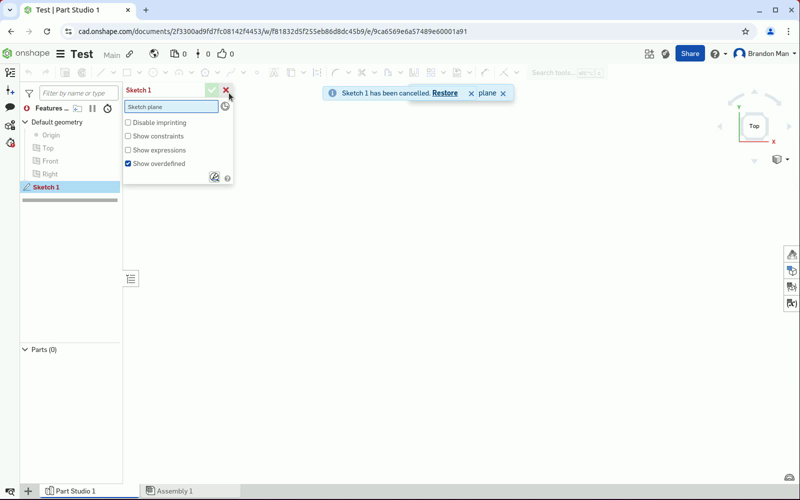
mouse_move(73, 150)
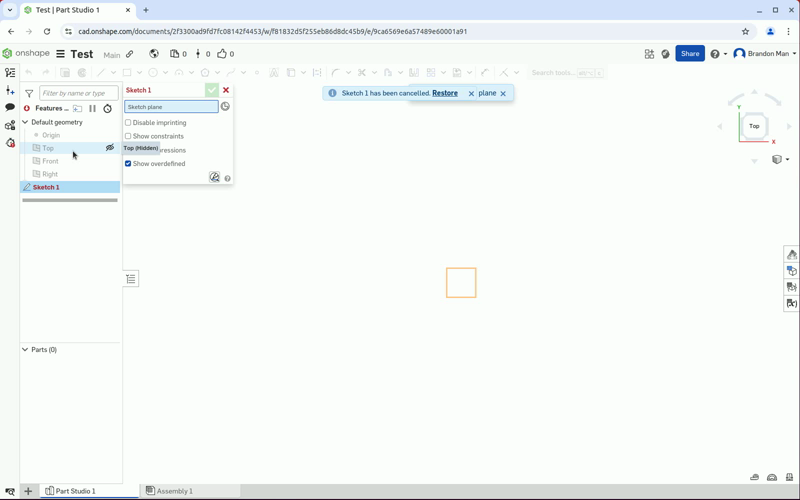
click(73, 150)
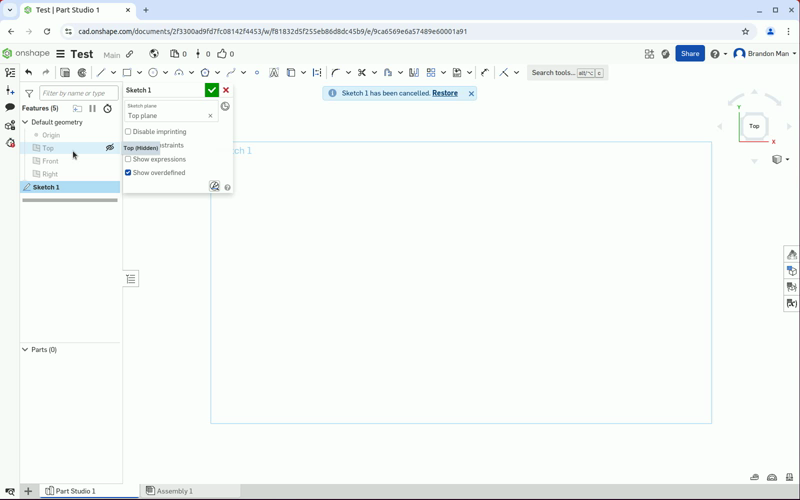
mouse_move(73, 352)
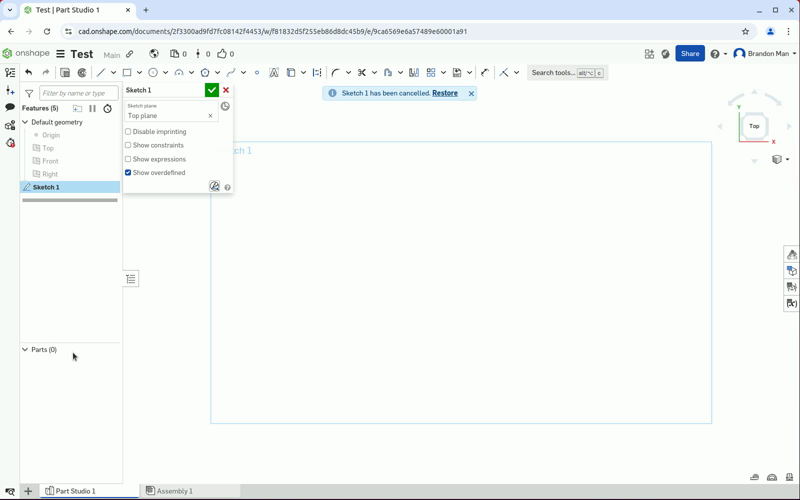
key(y)
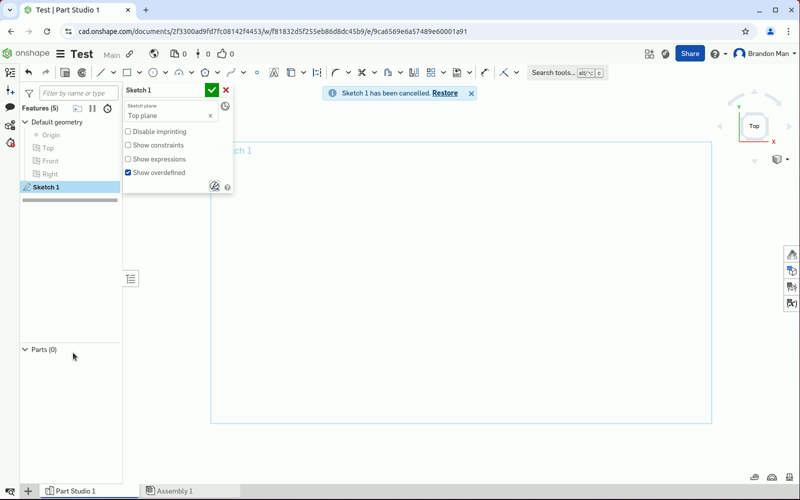
key(l)
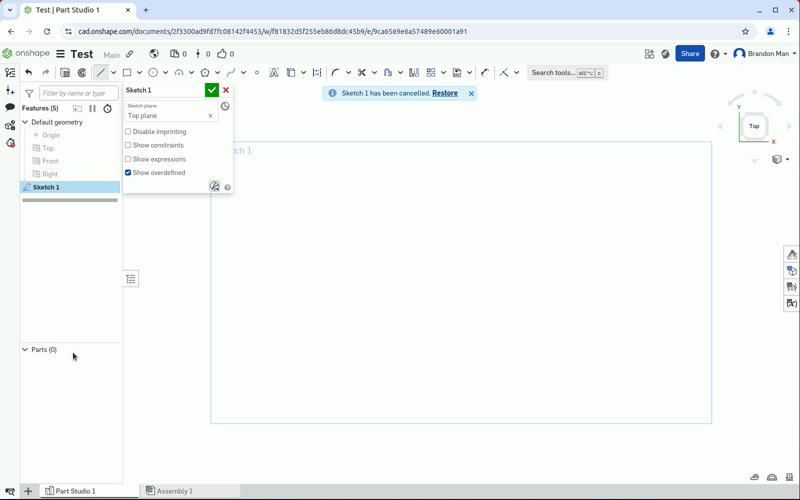
key_down(shift)
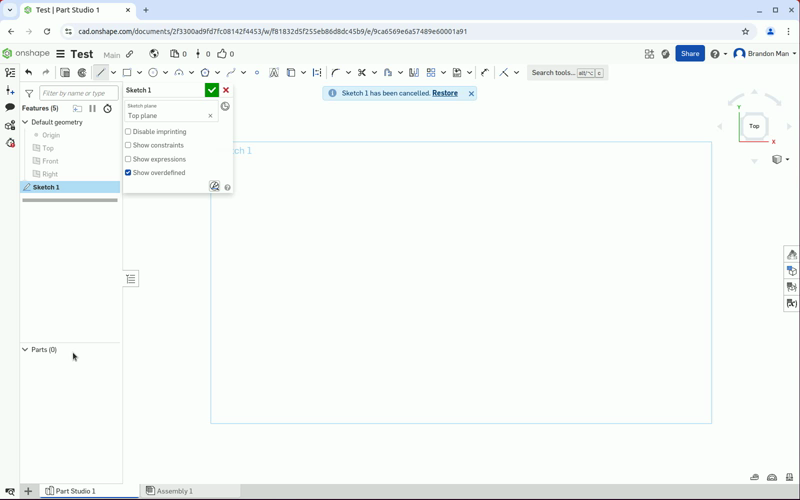
mouse_move(404, 339)
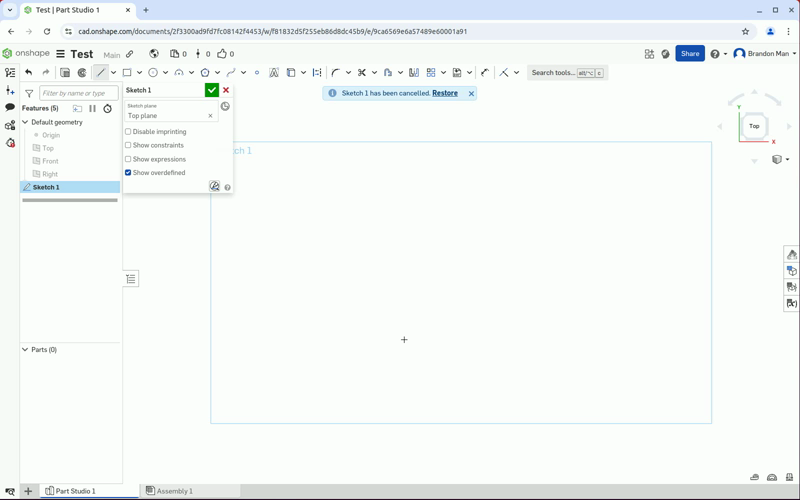
click(404, 339)
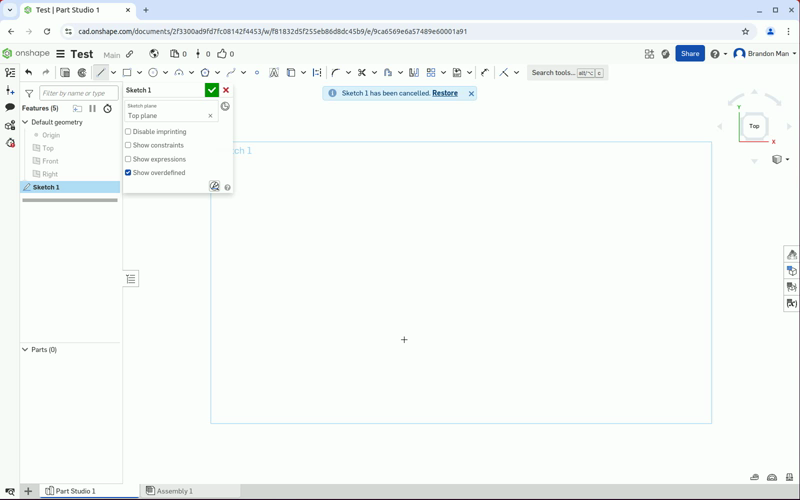
key_up(shift)
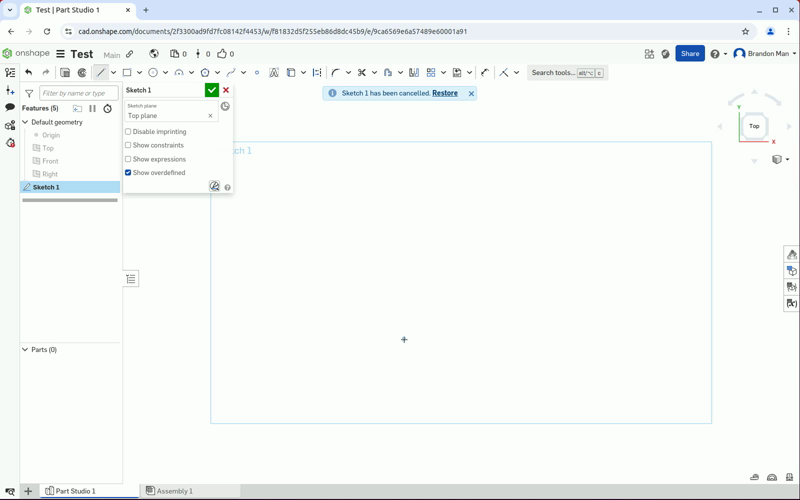
key_down(shift)
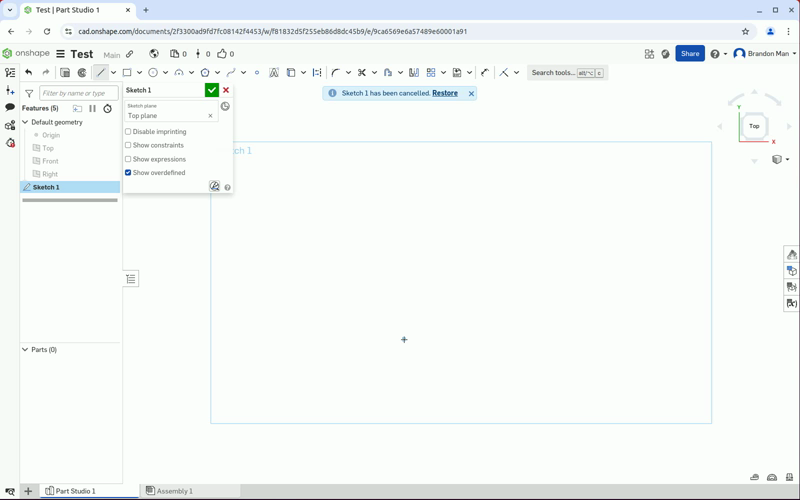
mouse_move(516, 339)
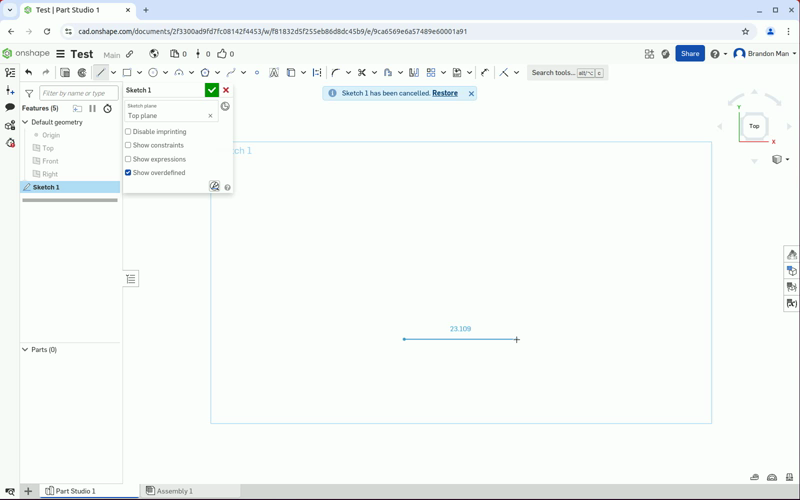
click(516, 339)
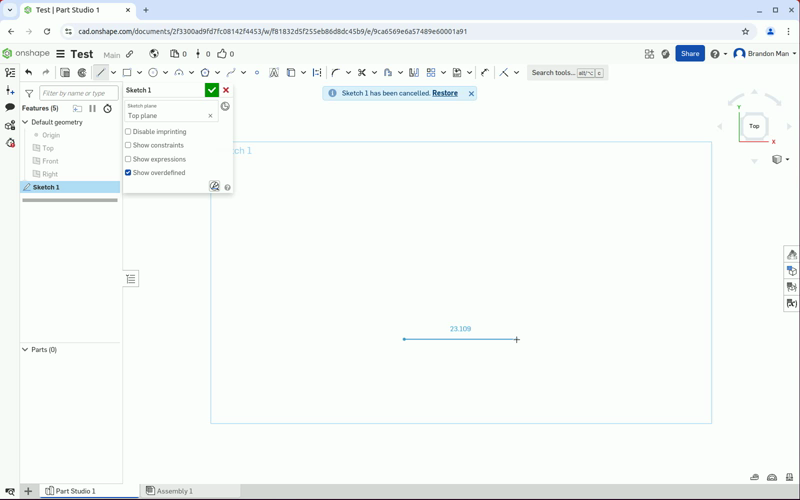
key_up(shift)
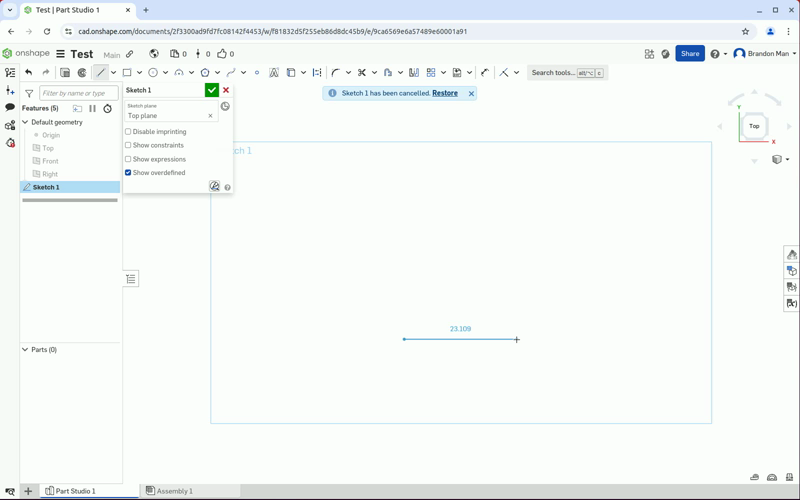
key_down(shift)
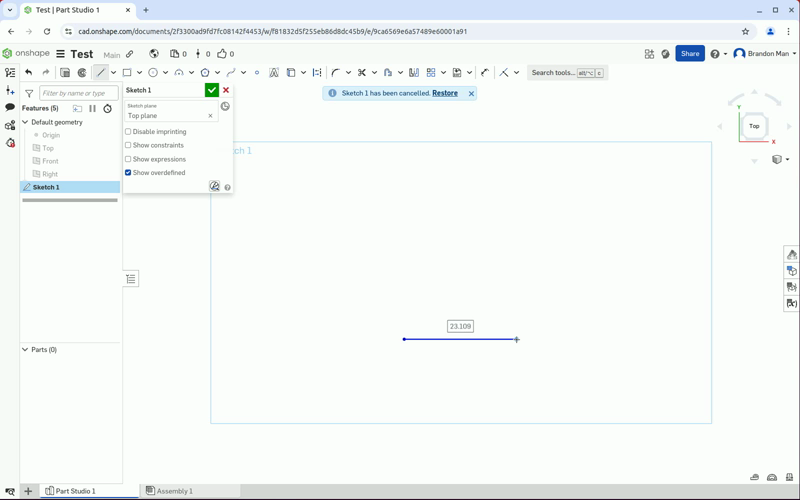
mouse_move(516, 226)
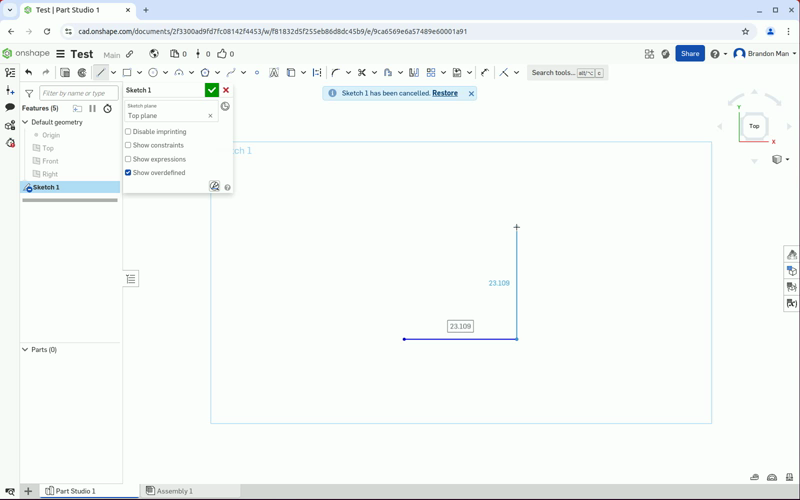
click(516, 226)
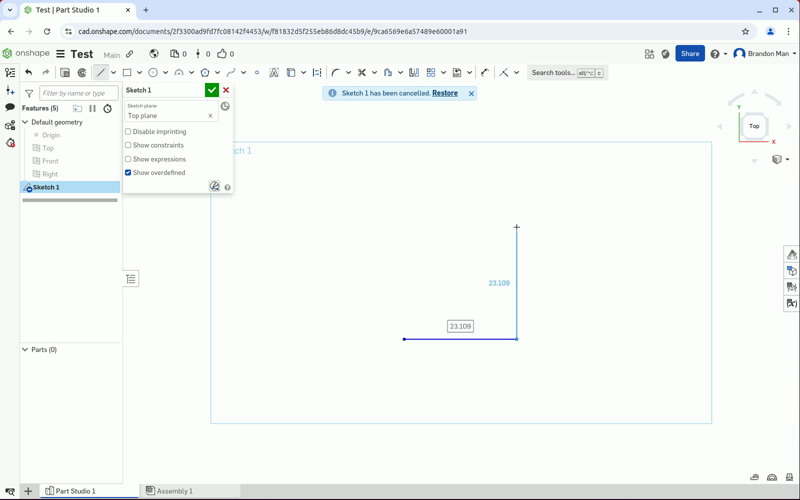
key_up(shift)
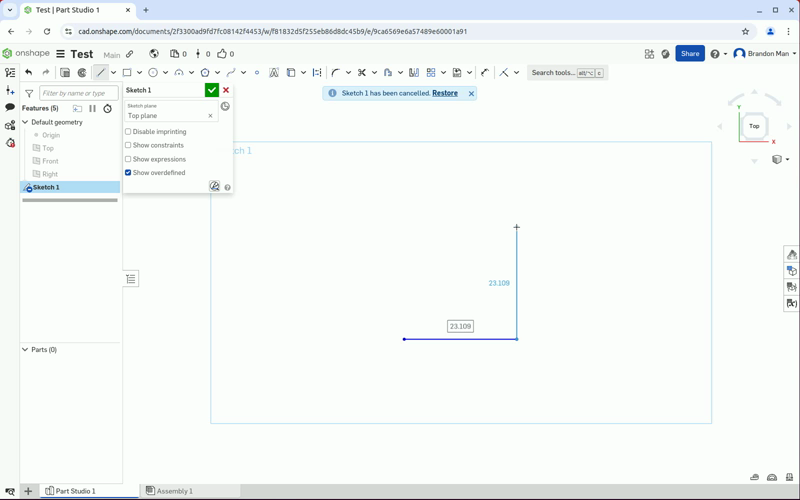
key_down(shift)
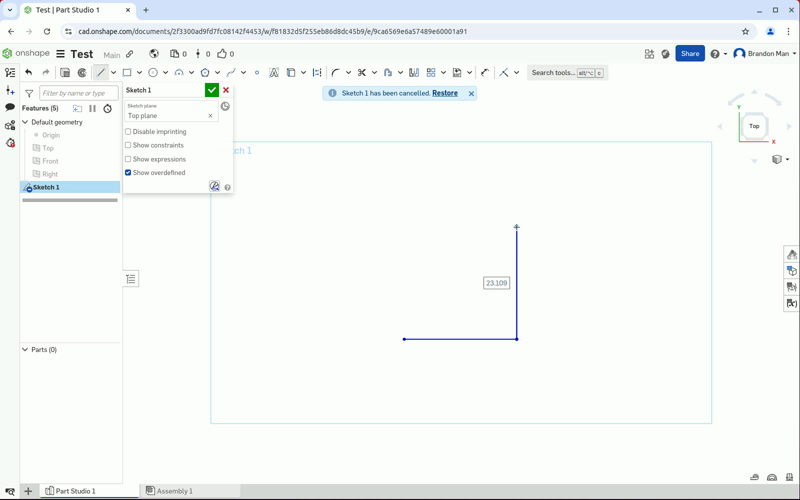
mouse_move(404, 226)
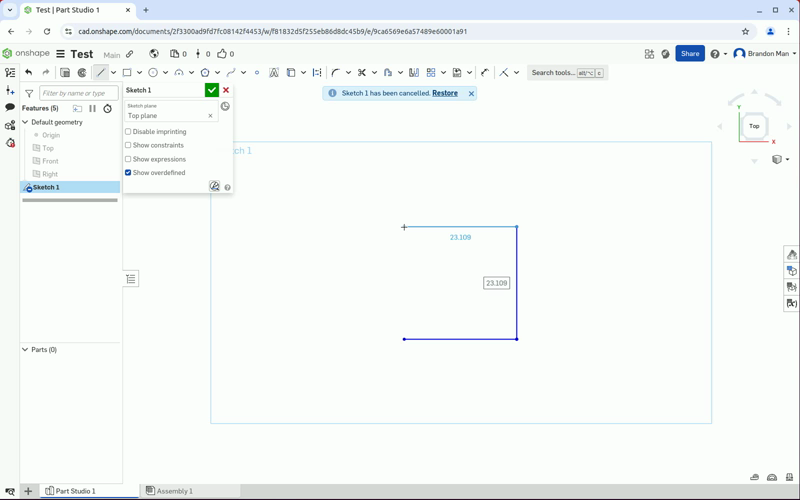
click(404, 226)
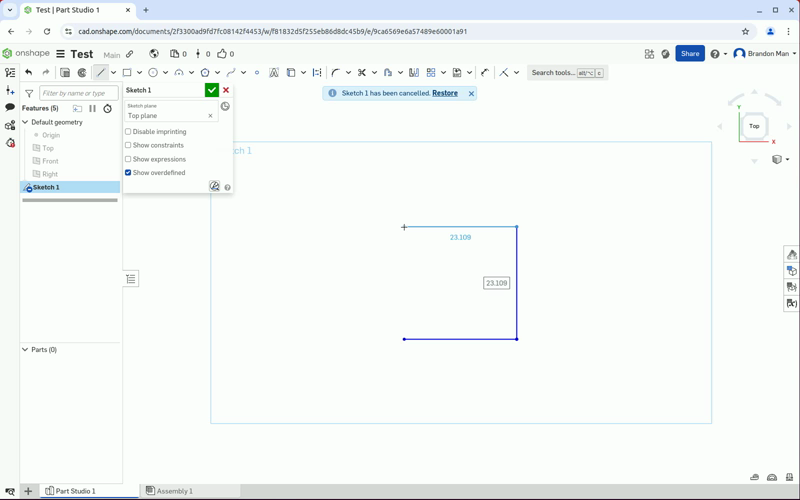
key_up(shift)
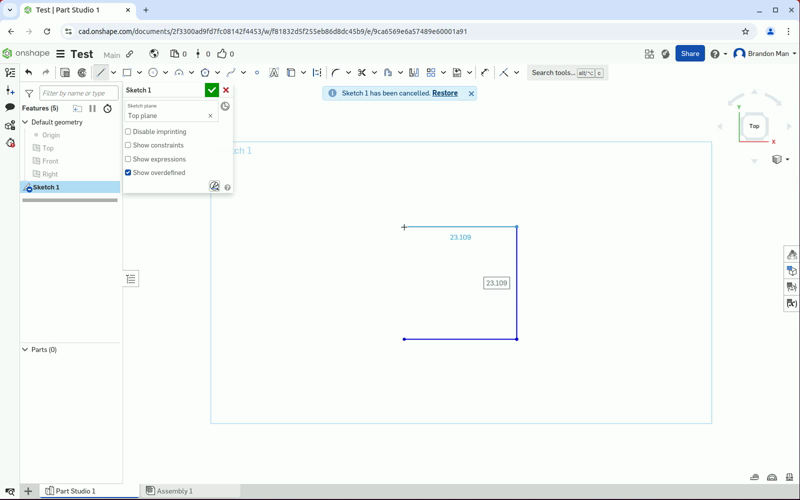
key_down(shift)
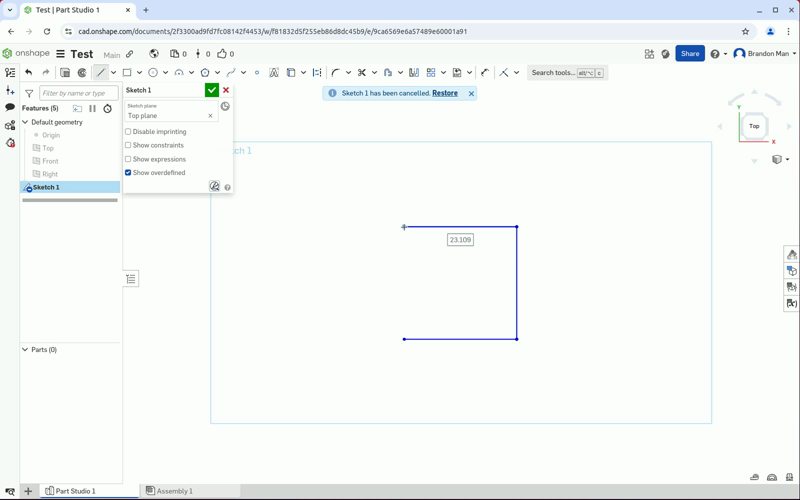
mouse_move(404, 339)
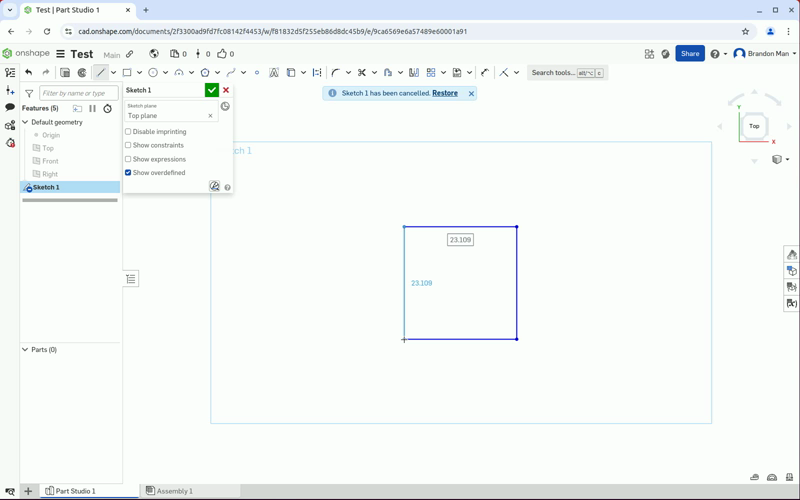
key_up(shift)
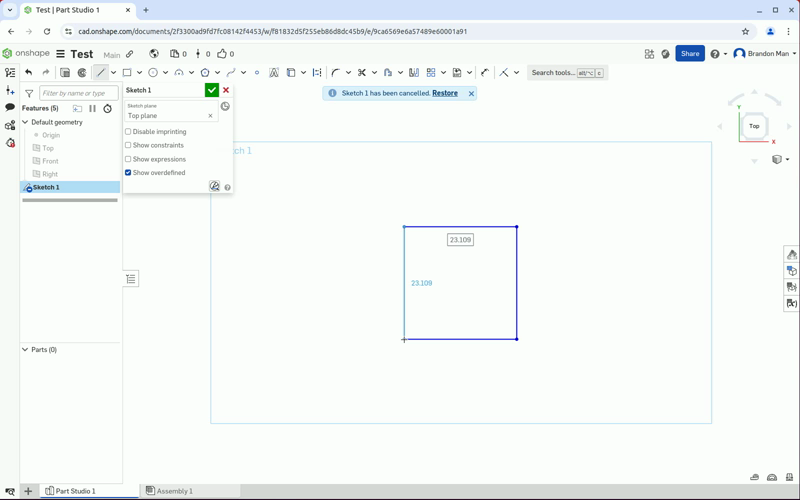
click(404, 339)
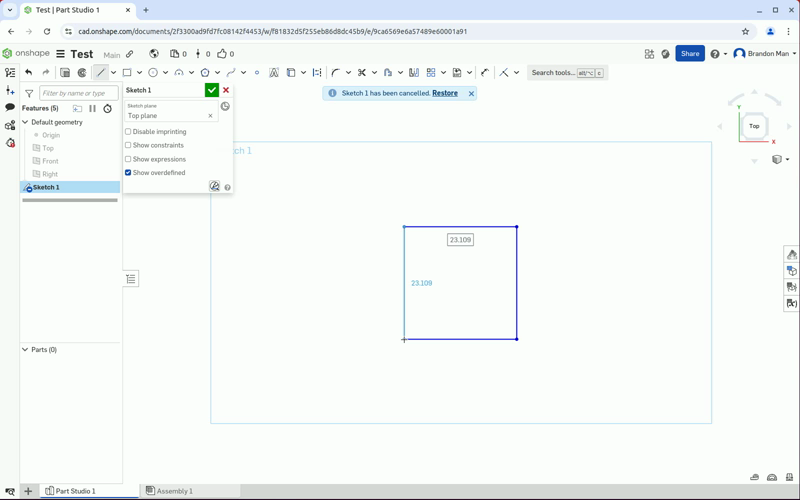
key(esc)
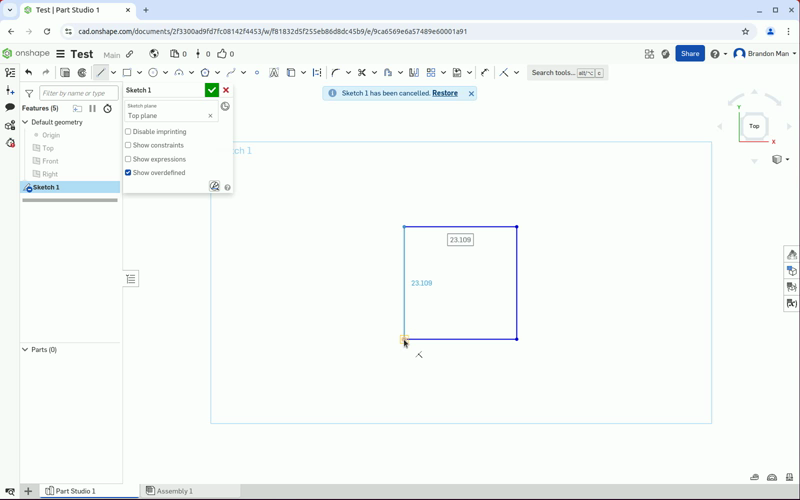
mouse_move(449, 269)
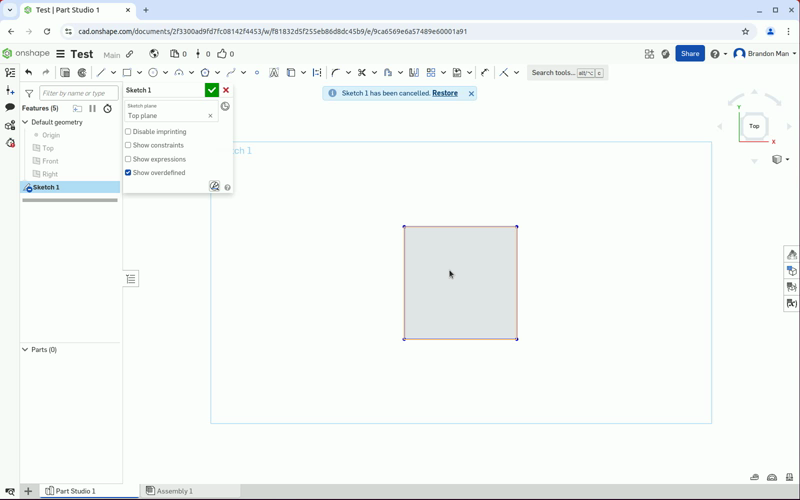
click(449, 269)
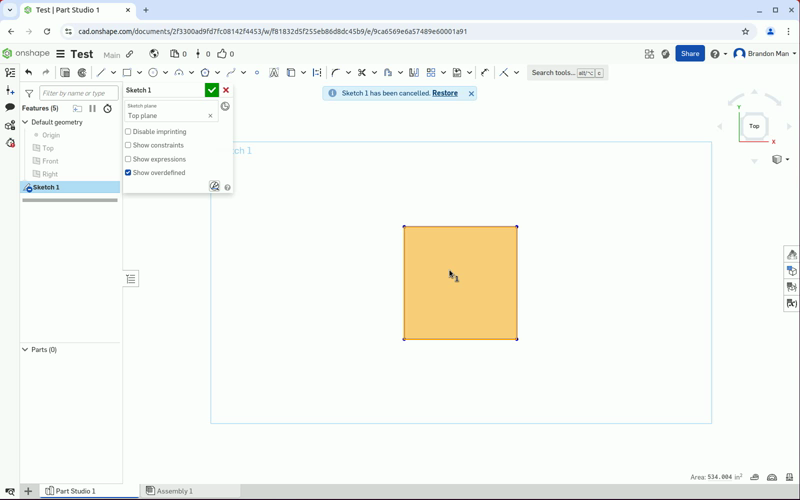
mouse_move(73, 352)
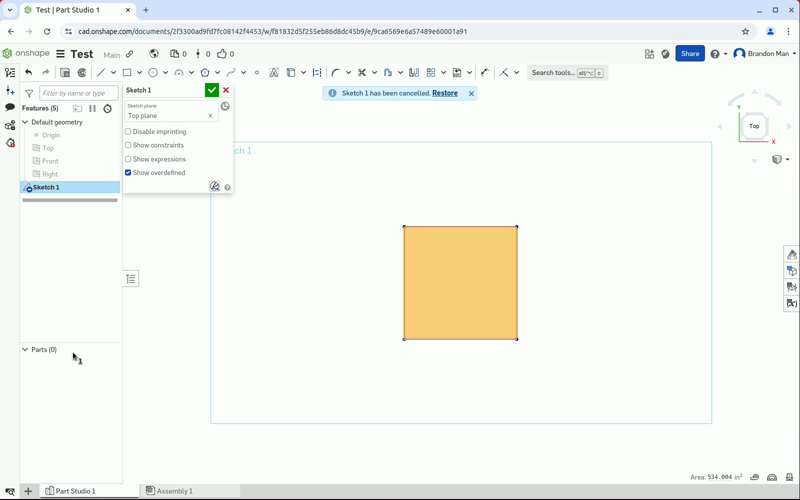
key(shift+y)
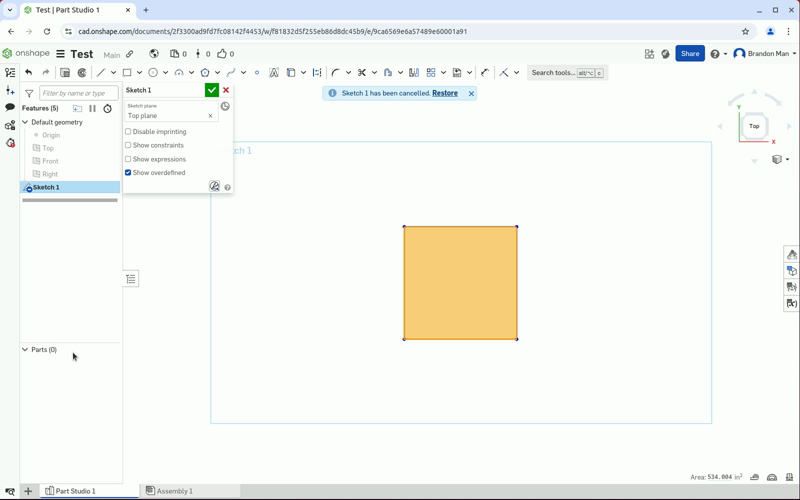
key(shift+e)
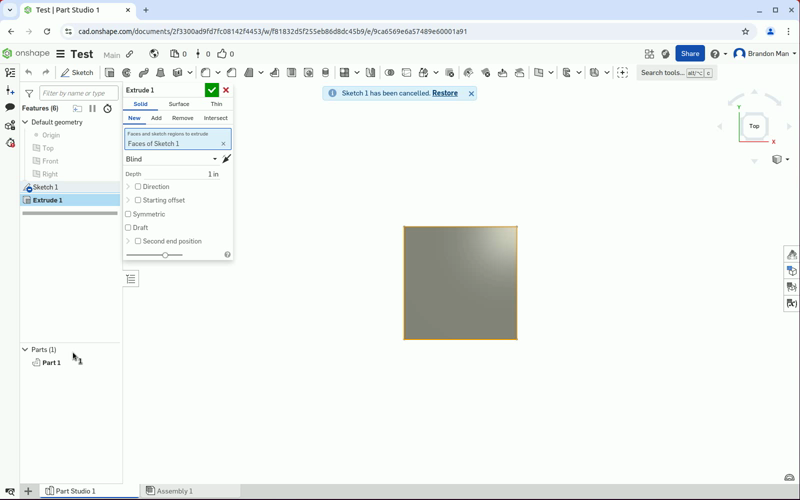
mouse_move(143, 106)
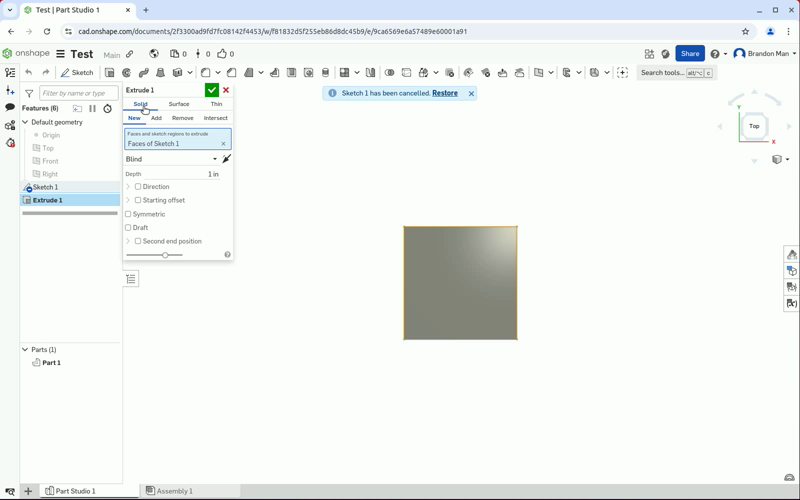
click(143, 106)
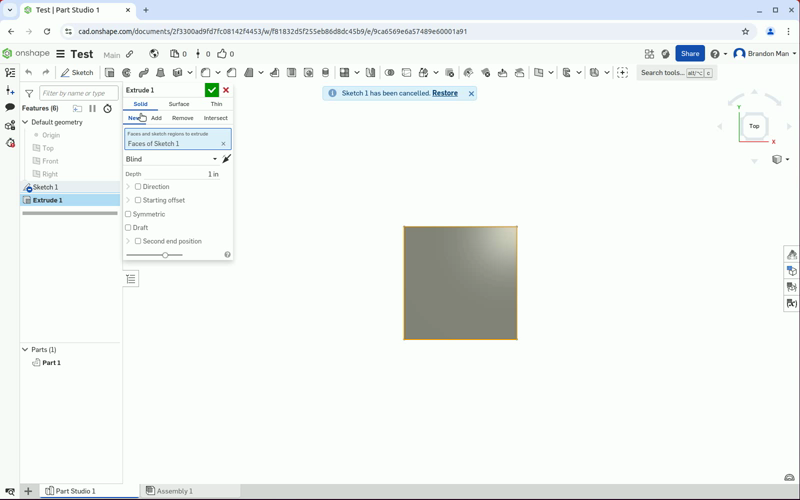
mouse_move(137, 120)
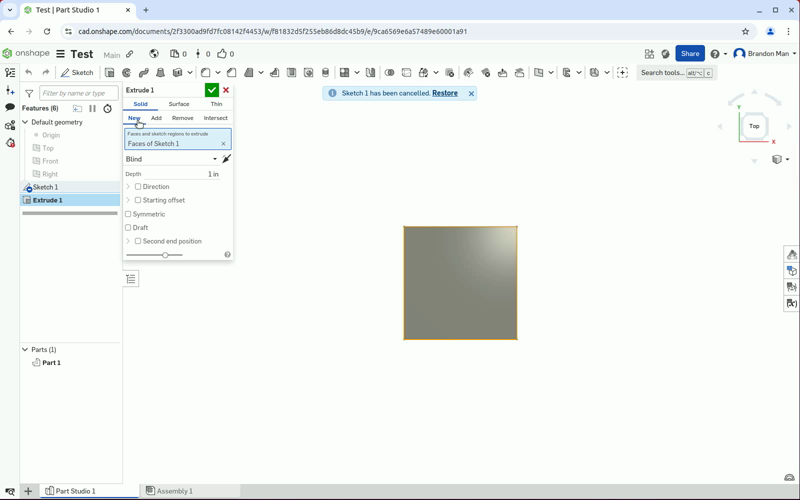
click(137, 120)
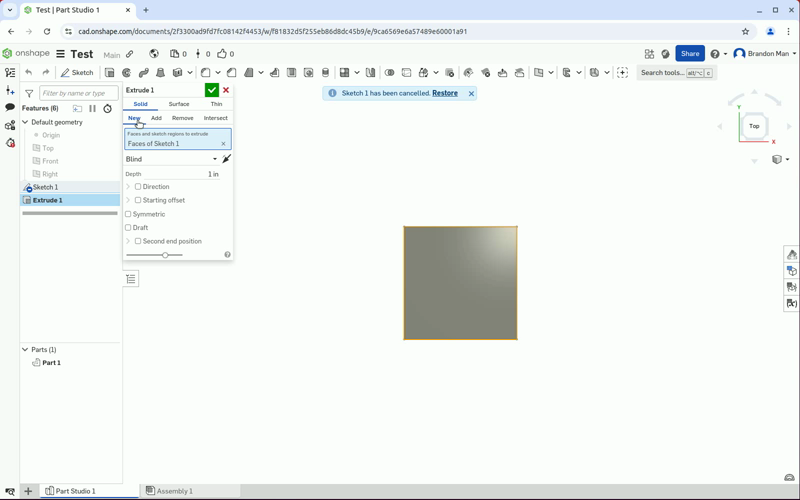
key(tab, 4)
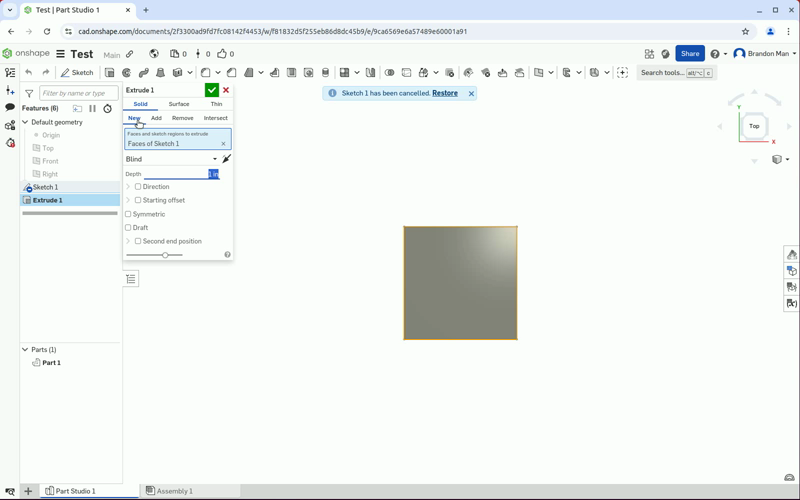
text(23.108)
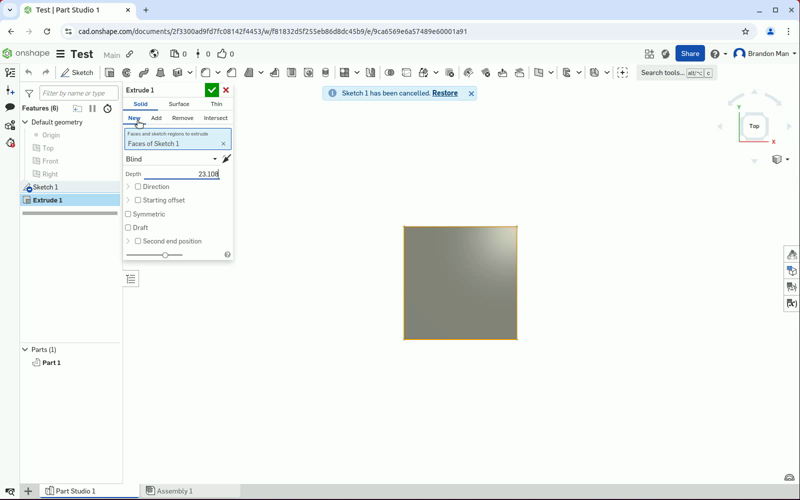
key(enter)
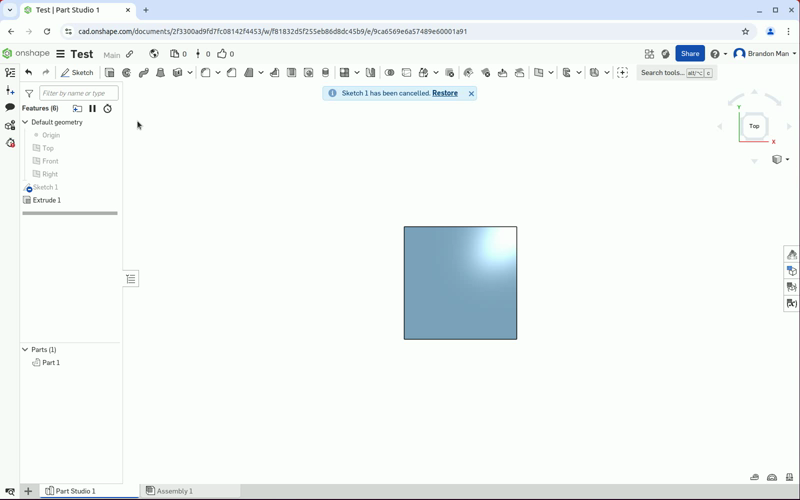
key(shift+h)
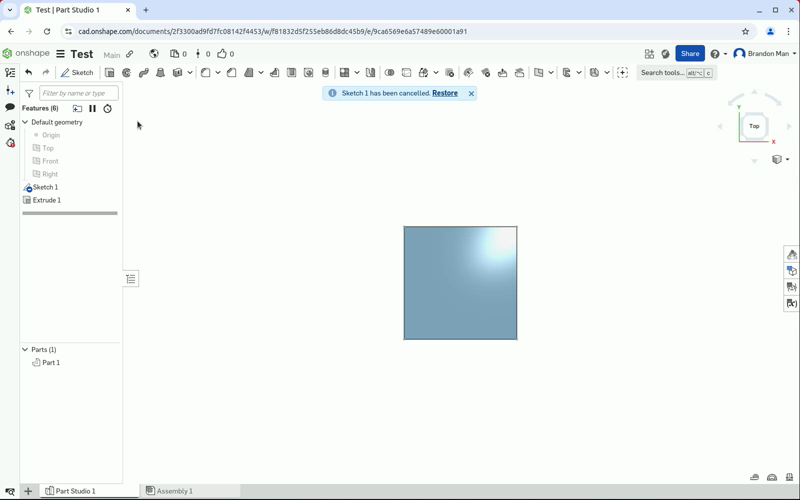
key(shift+h)
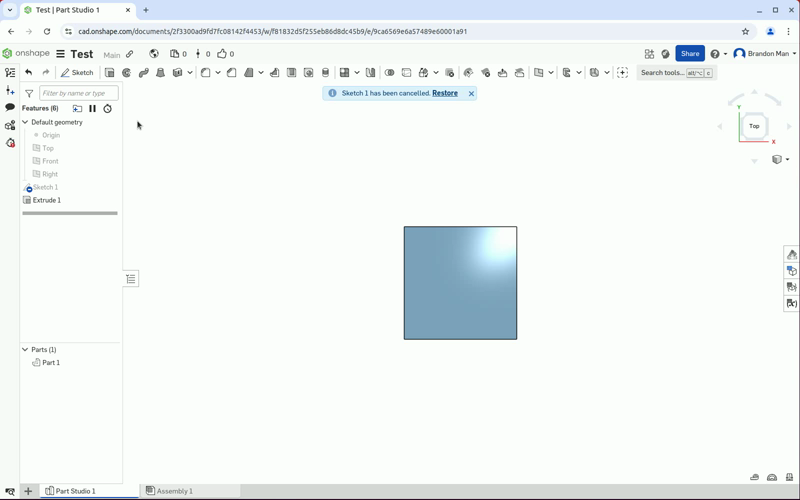
mouse_move(73, 189)
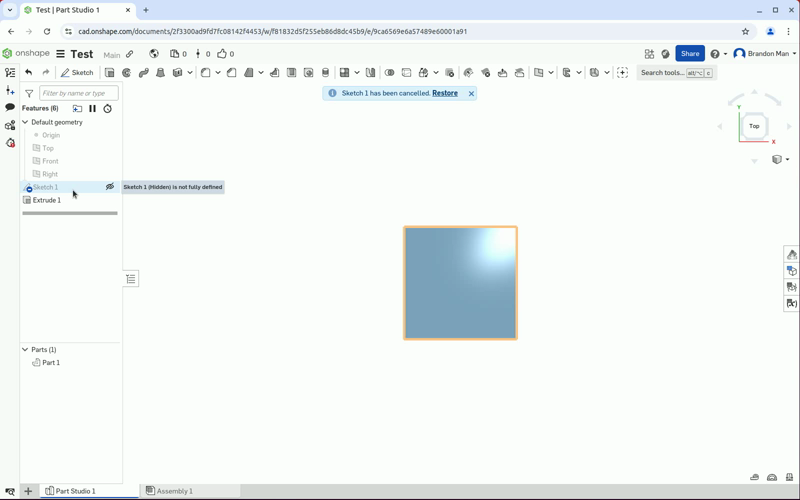
click(73, 189)
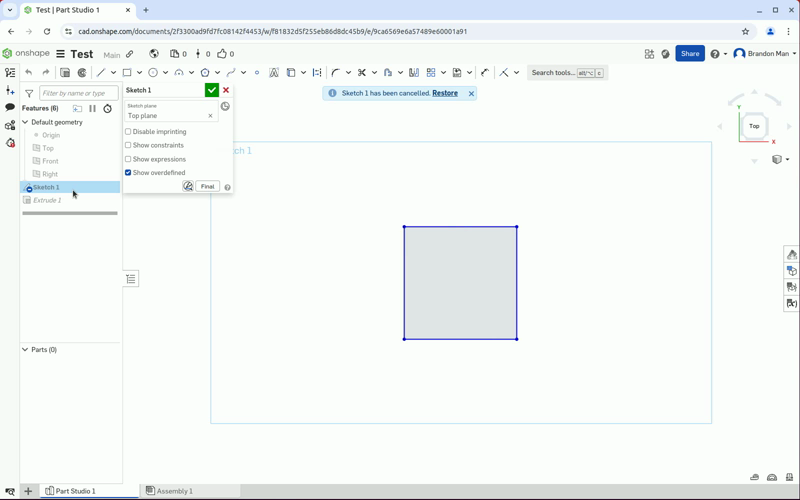
mouse_move(229, 92)
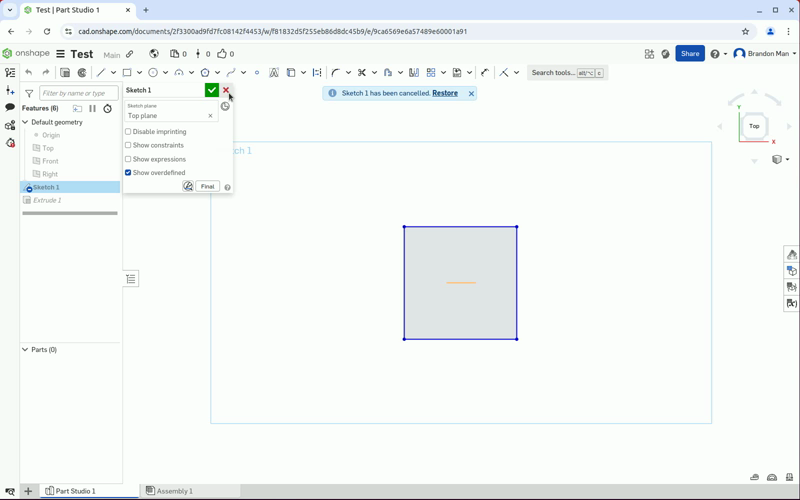
click(229, 92)
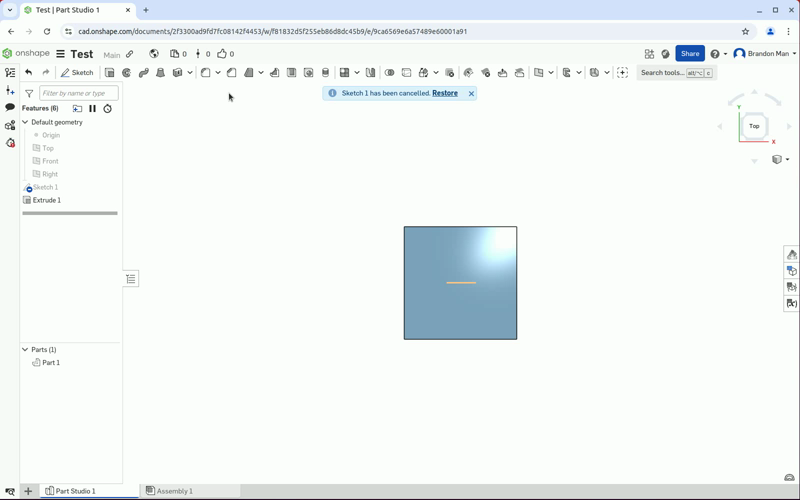
mouse_move(541, 75)
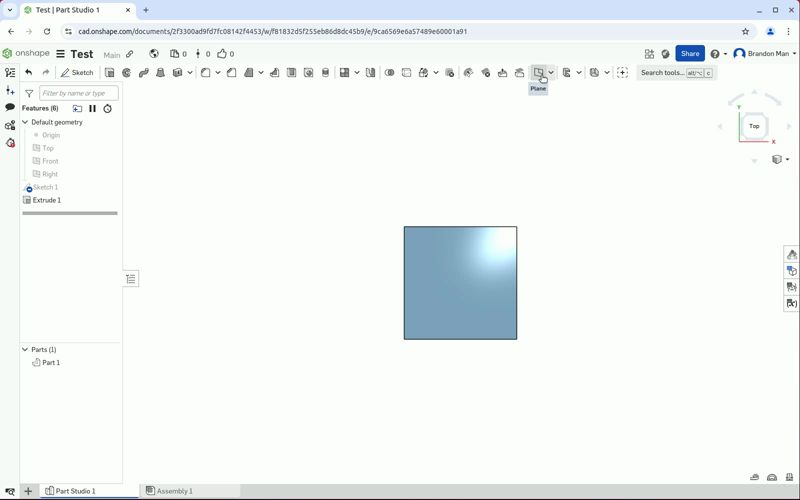
click(541, 75)
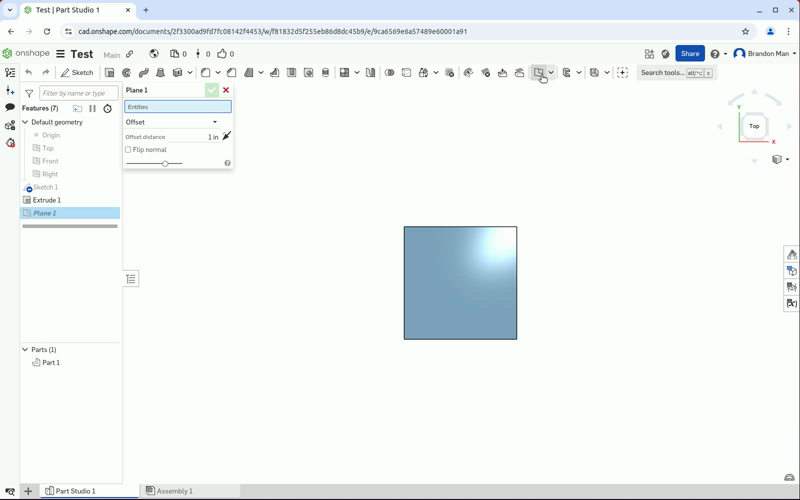
mouse_move(73, 150)
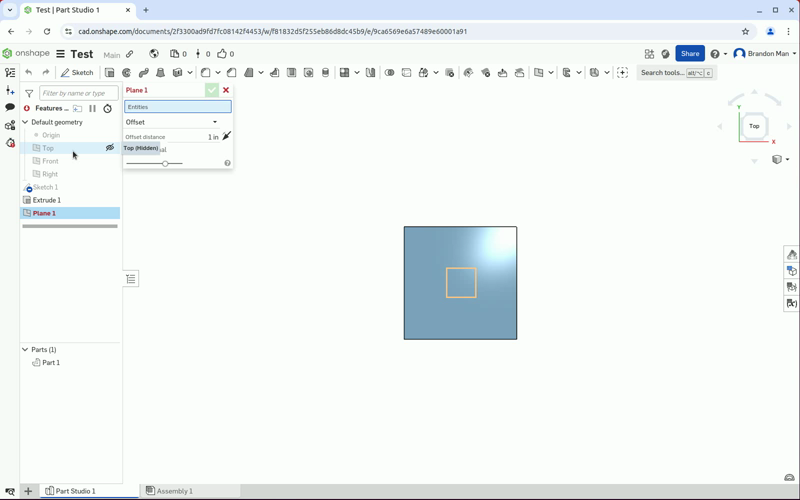
click(73, 150)
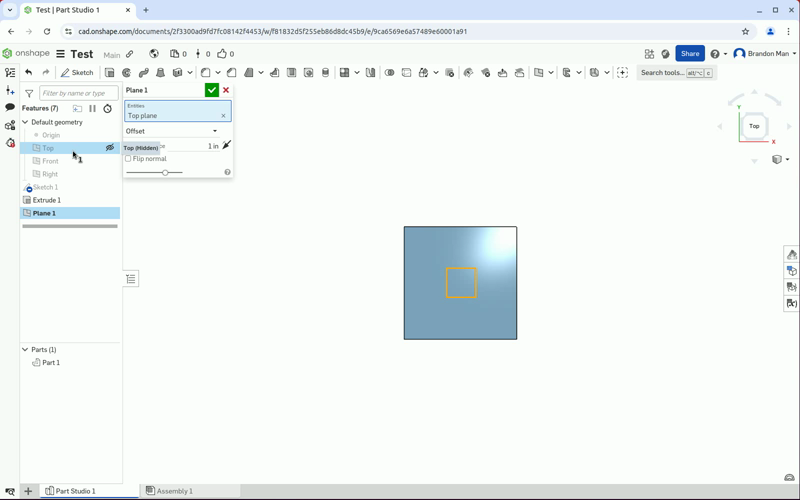
key(tab, 2)
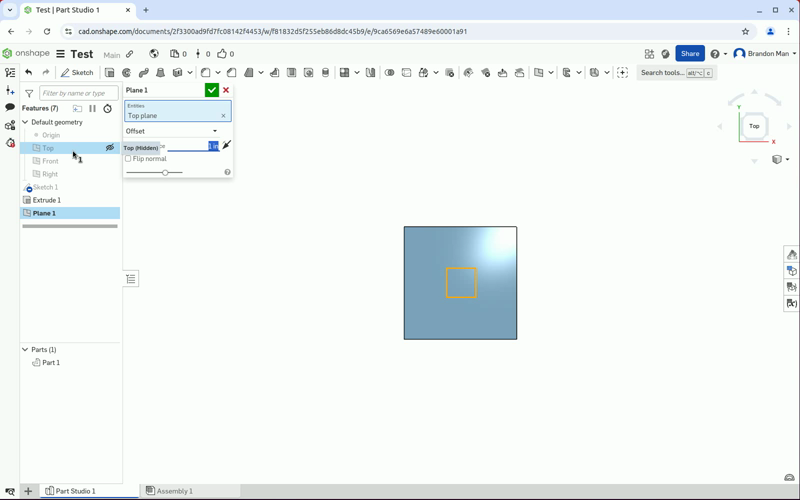
text(23.108)
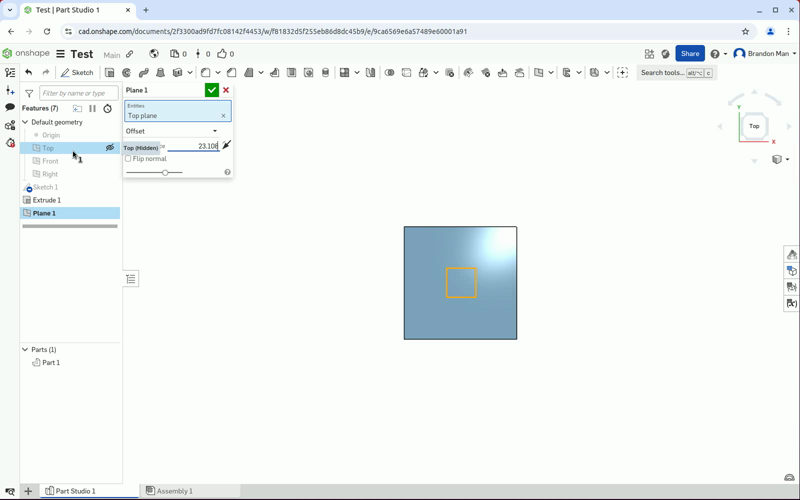
key(enter, 2)
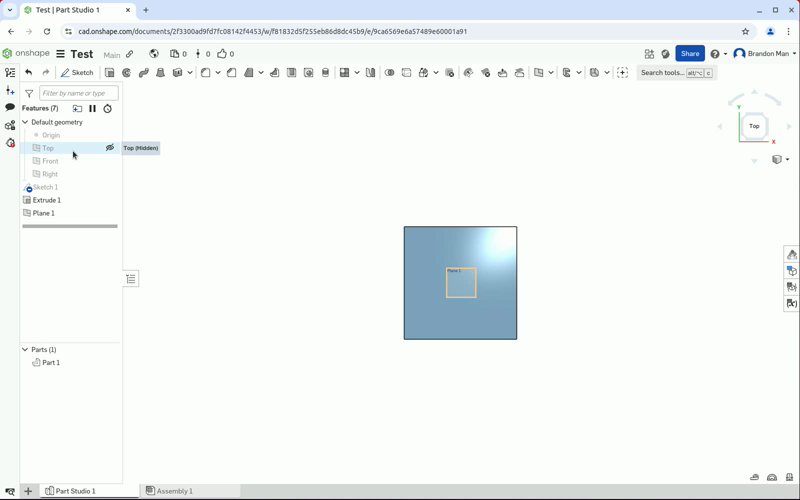
key(shift+s)
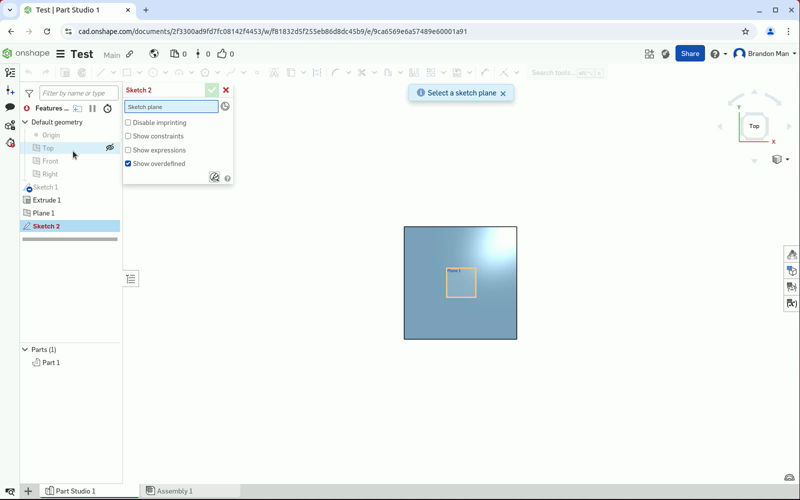
mouse_move(73, 215)
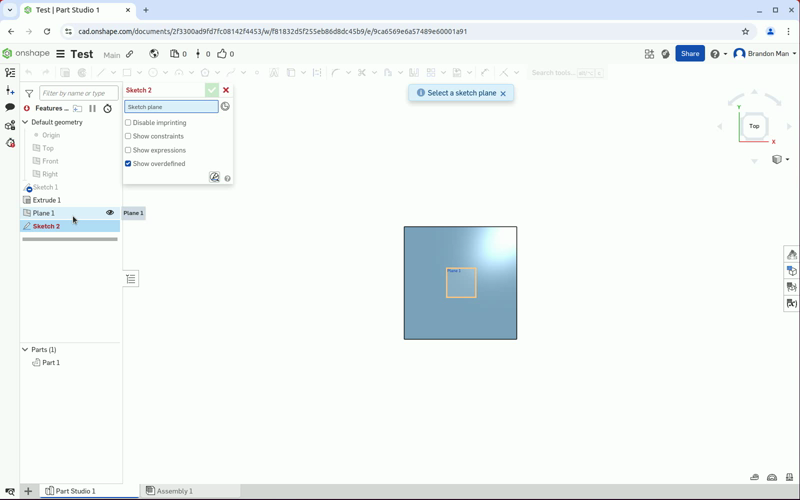
click(73, 215)
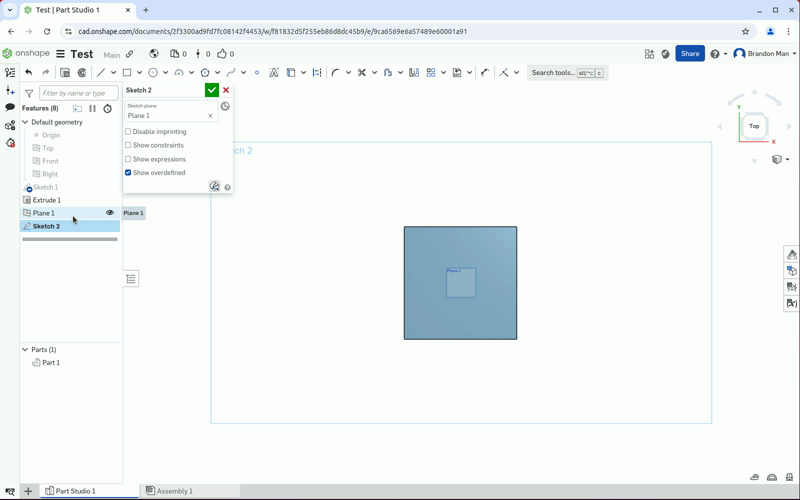
mouse_move(73, 352)
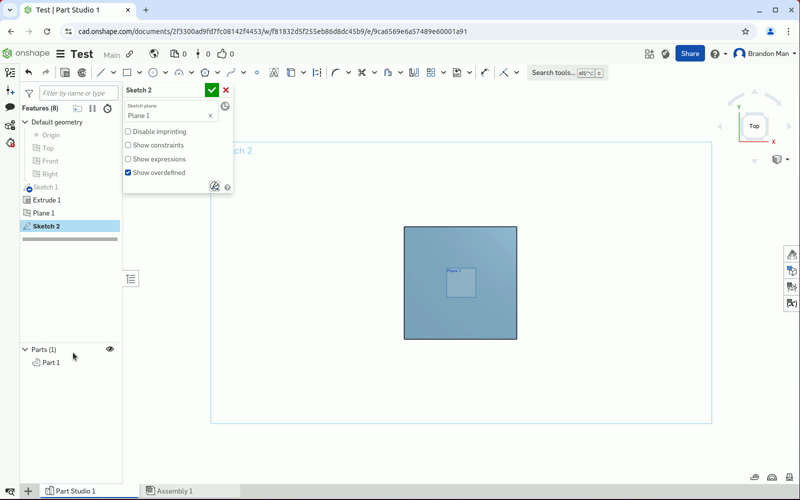
key(y)
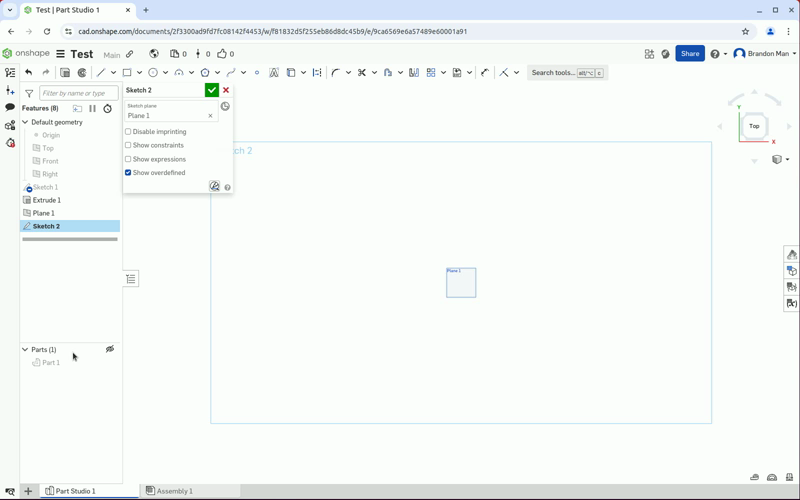
key(l)
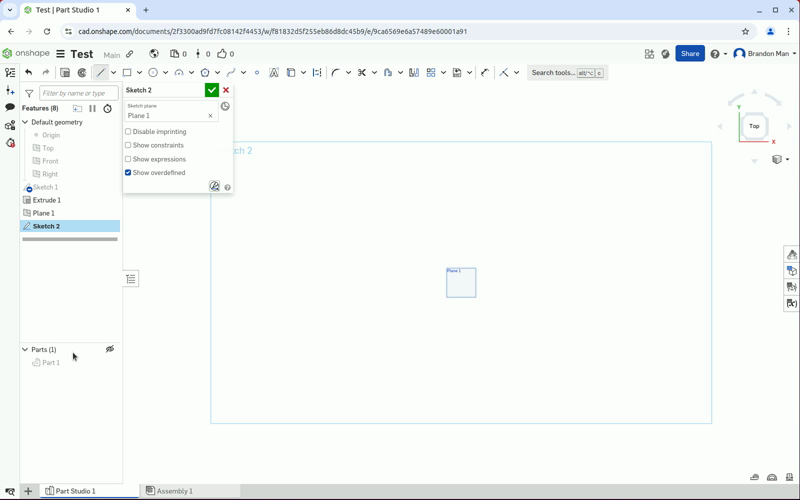
key_down(shift)
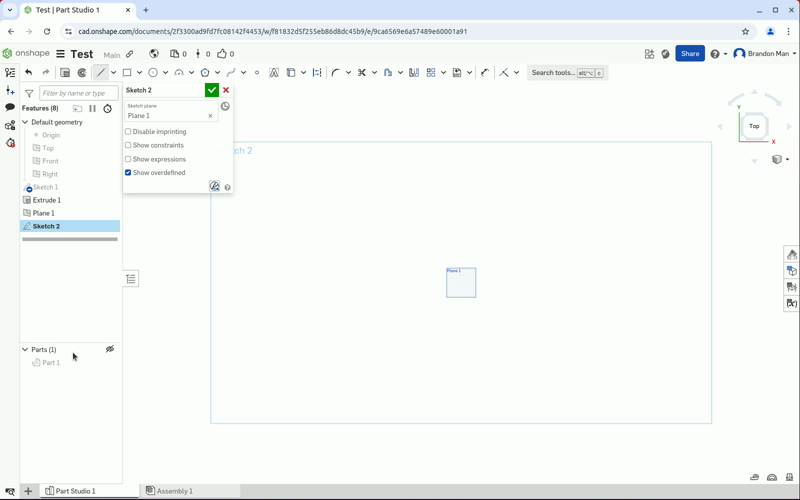
mouse_move(426, 316)
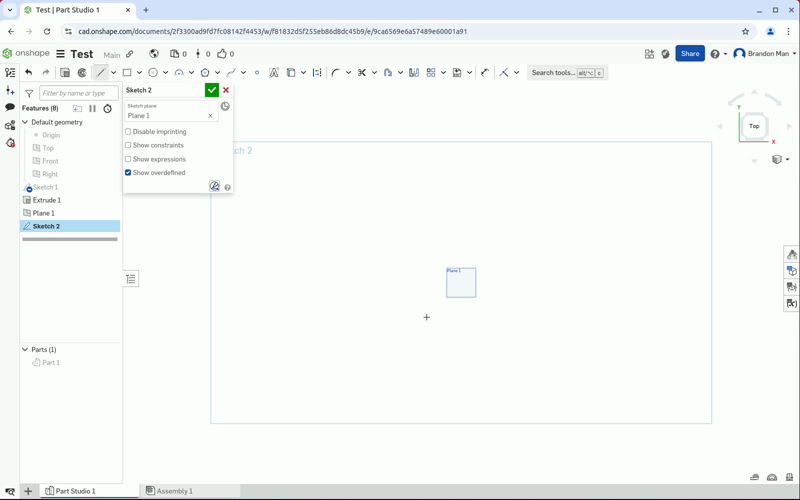
click(426, 316)
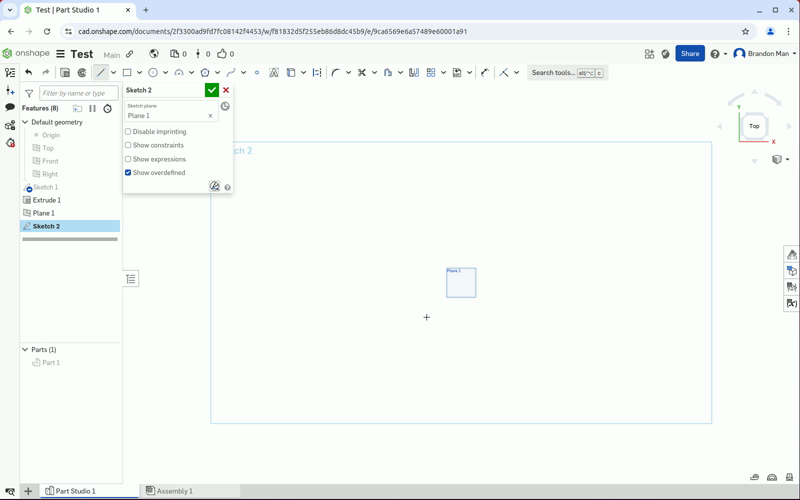
key_up(shift)
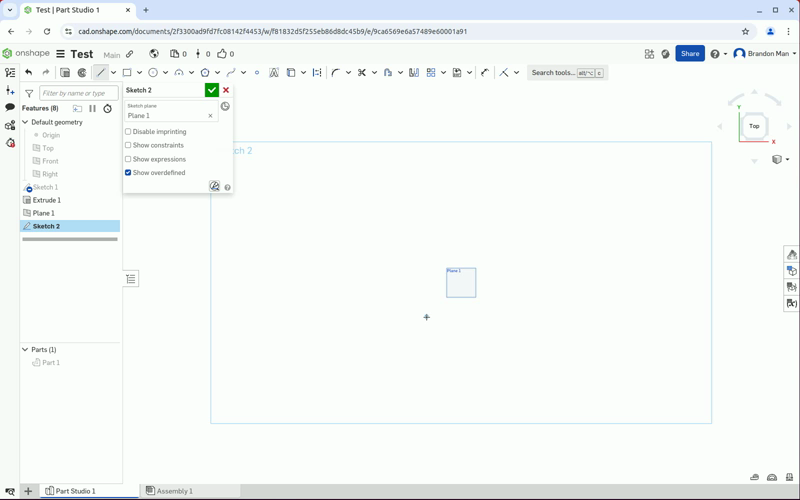
key_down(shift)
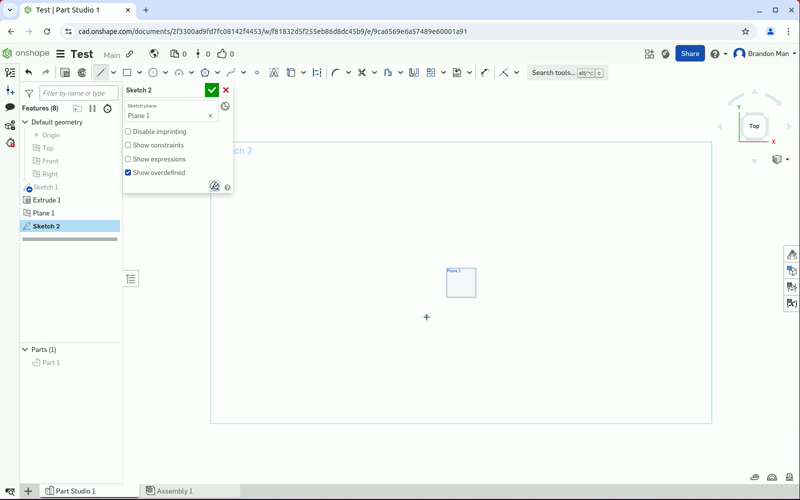
mouse_move(495, 316)
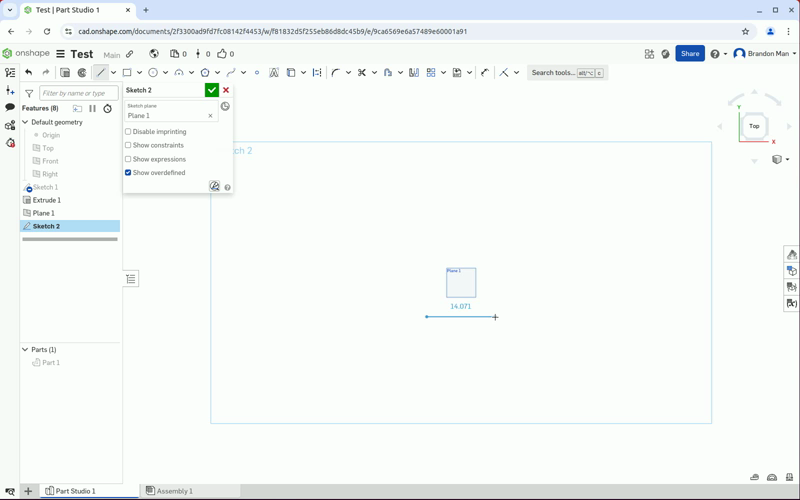
click(495, 316)
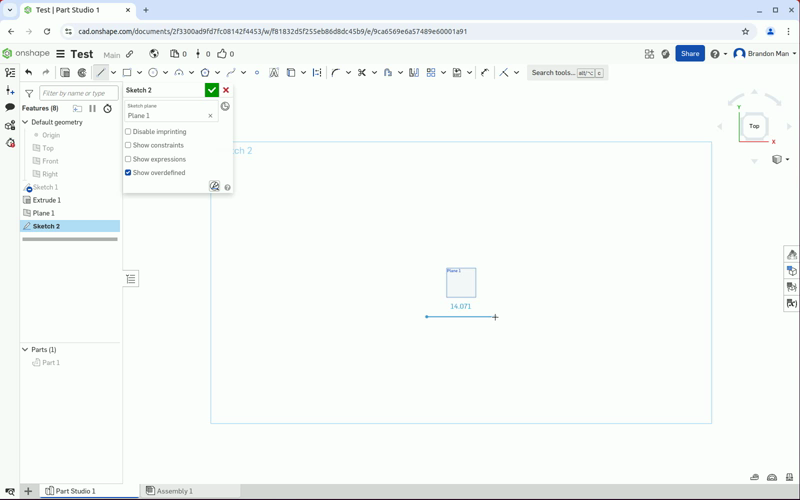
key_up(shift)
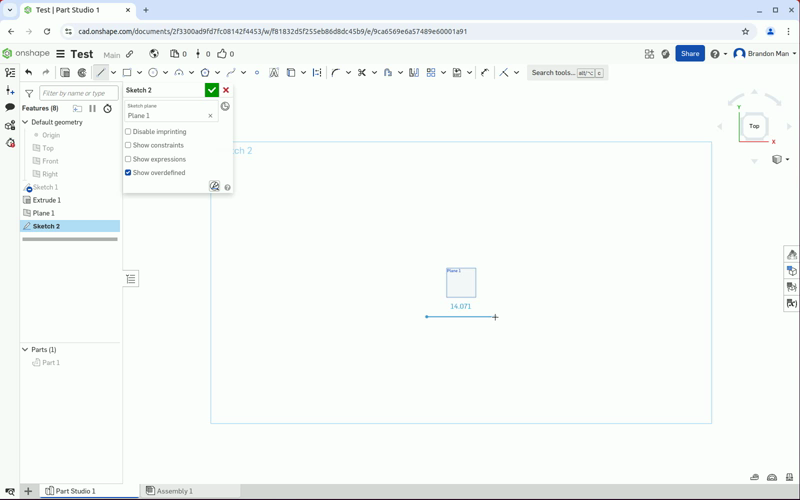
key_down(shift)
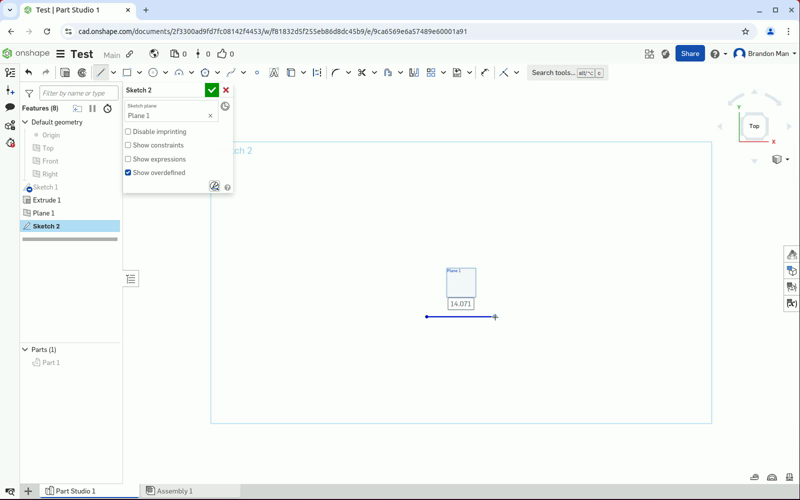
mouse_move(495, 248)
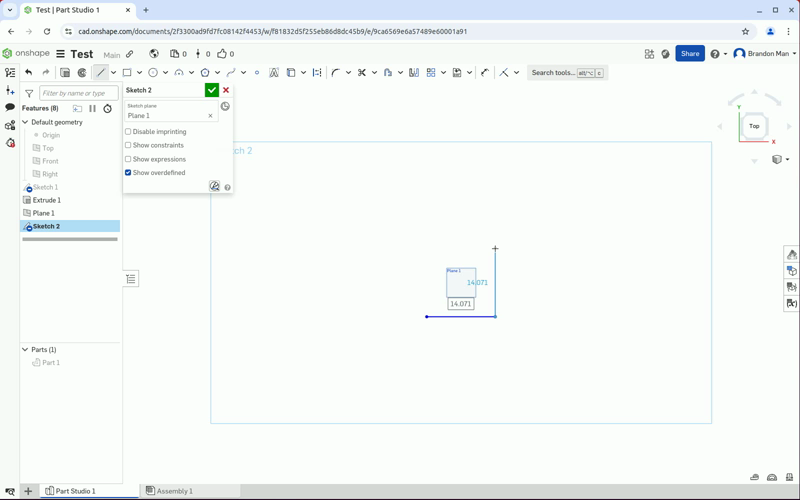
click(495, 248)
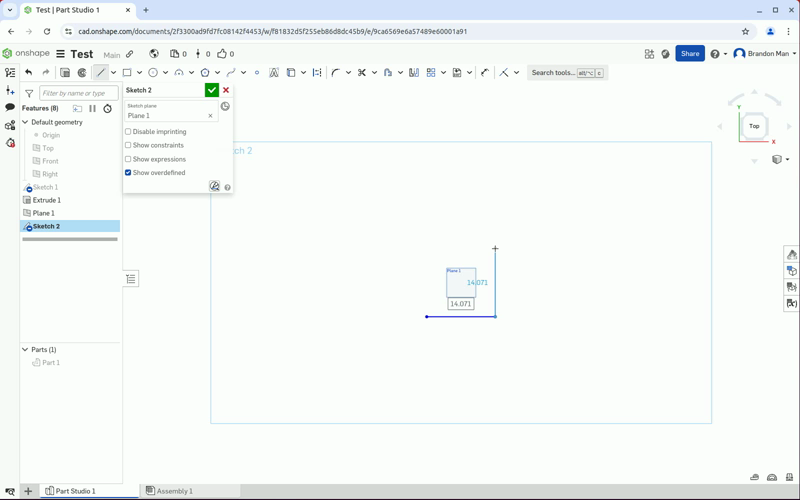
key_up(shift)
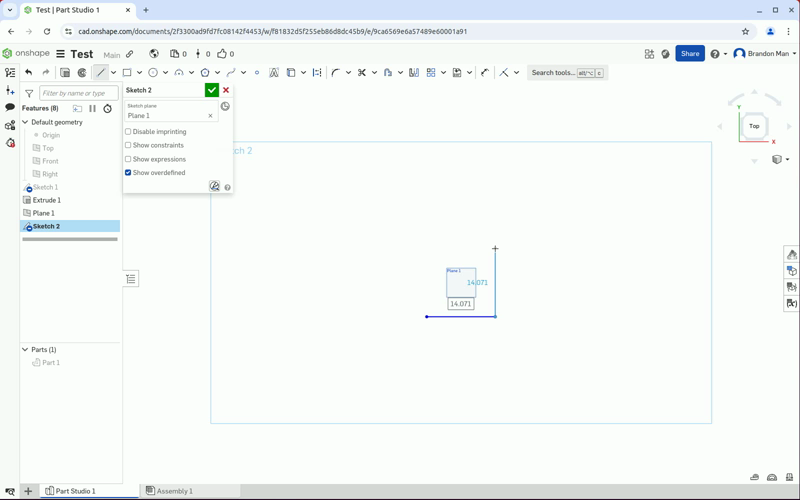
key_down(shift)
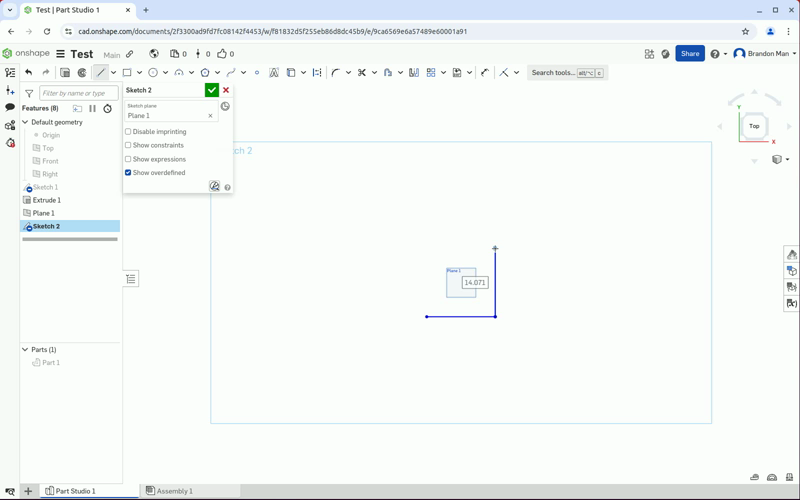
mouse_move(426, 248)
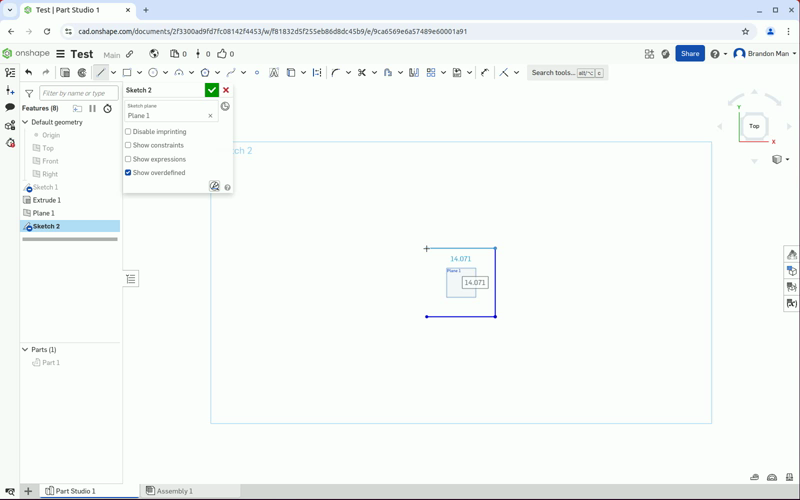
click(426, 248)
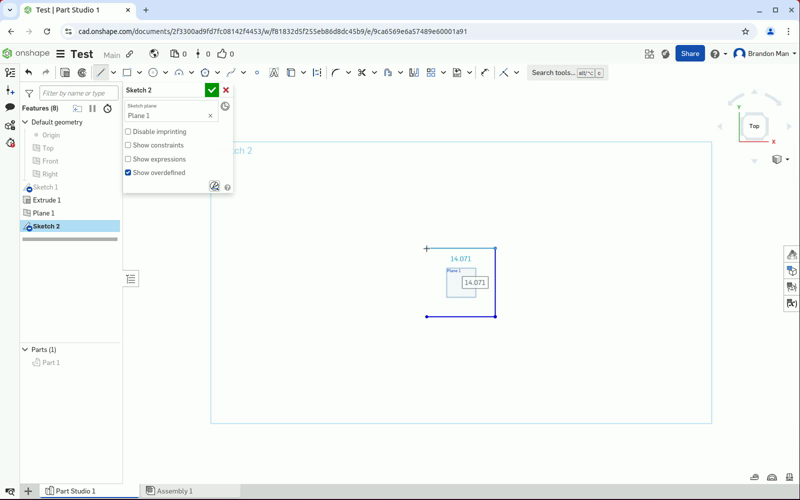
key_up(shift)
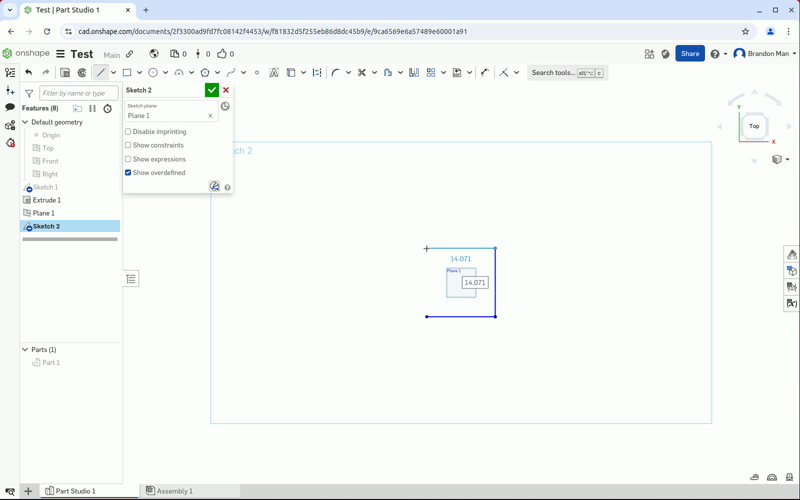
key_down(shift)
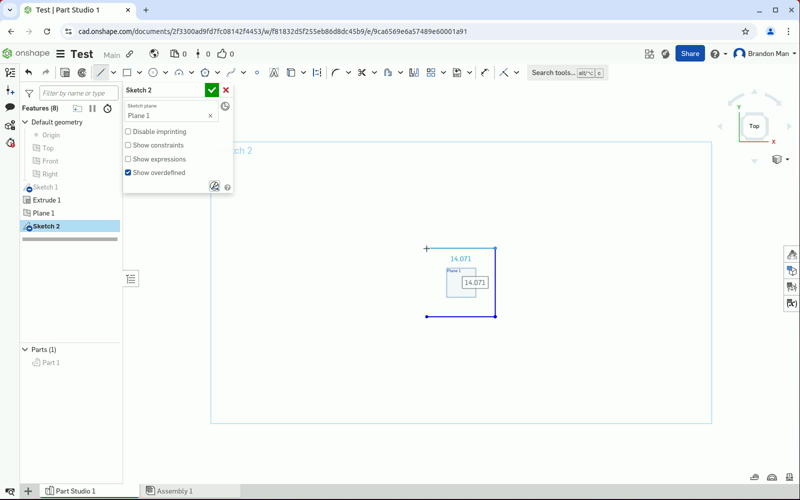
mouse_move(426, 316)
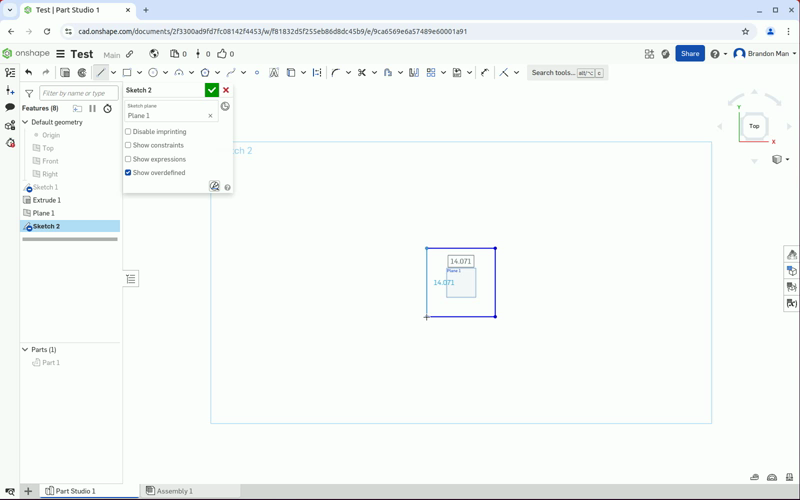
key_up(shift)
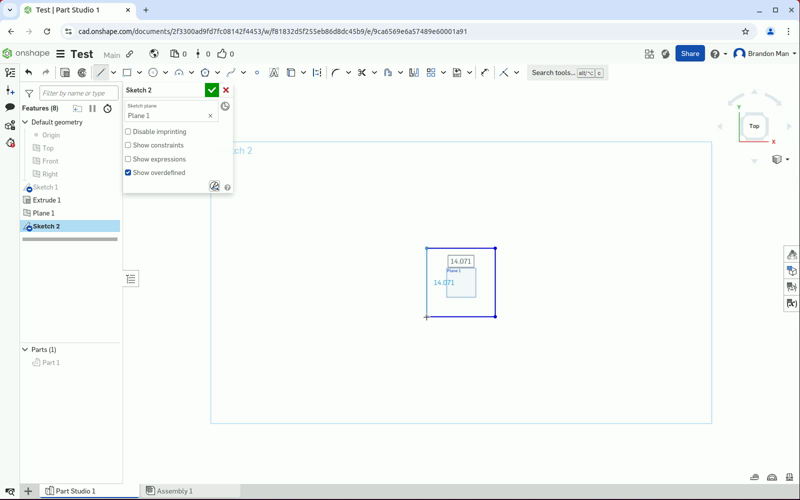
click(426, 316)
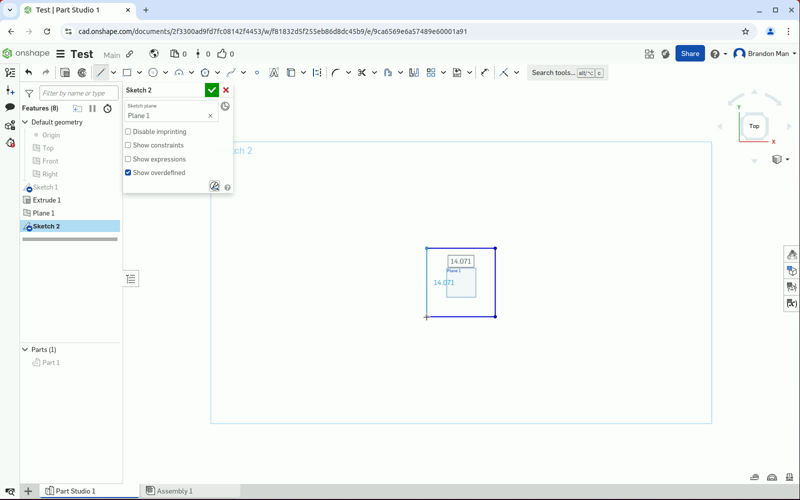
key(esc)
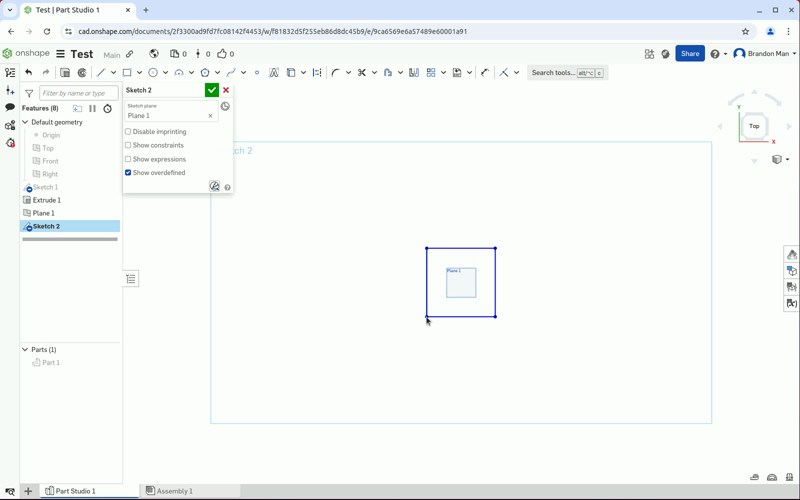
mouse_move(473, 285)
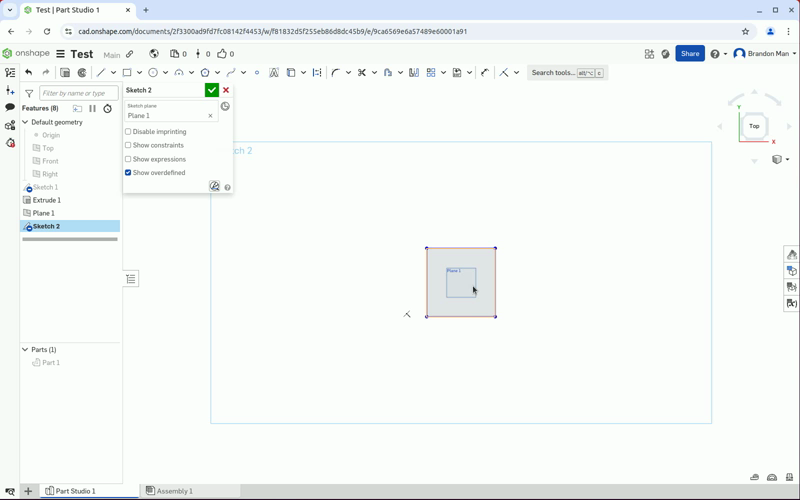
click(473, 285)
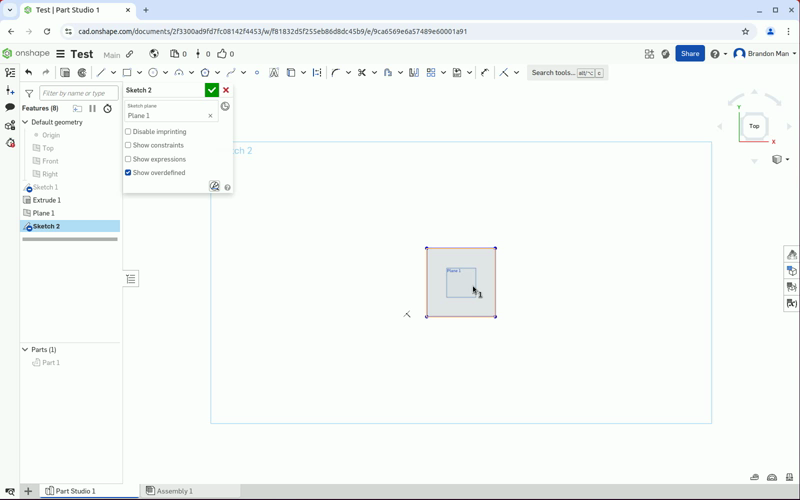
mouse_move(73, 352)
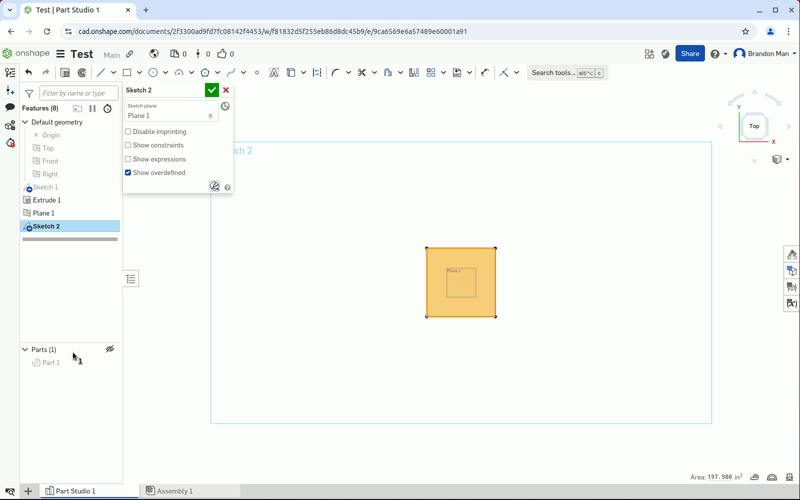
key(shift+y)
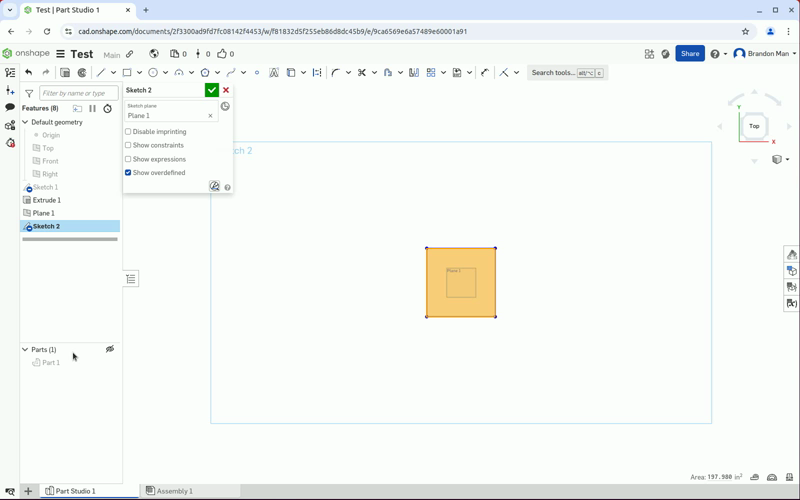
key(shift+e)
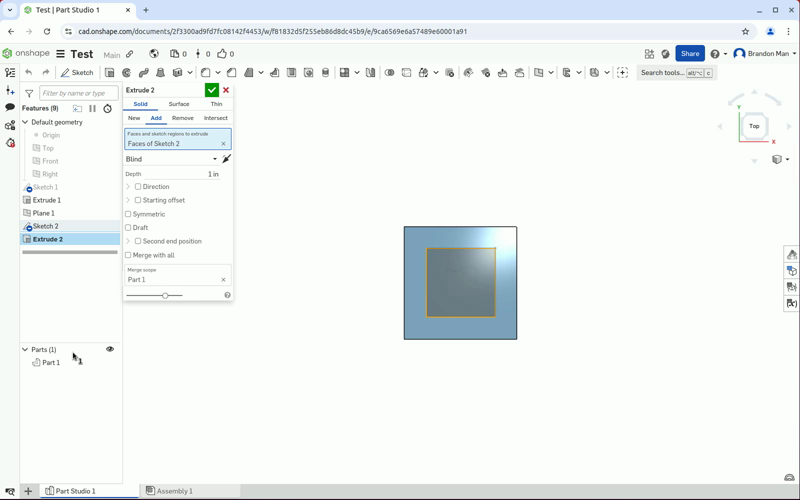
mouse_move(143, 106)
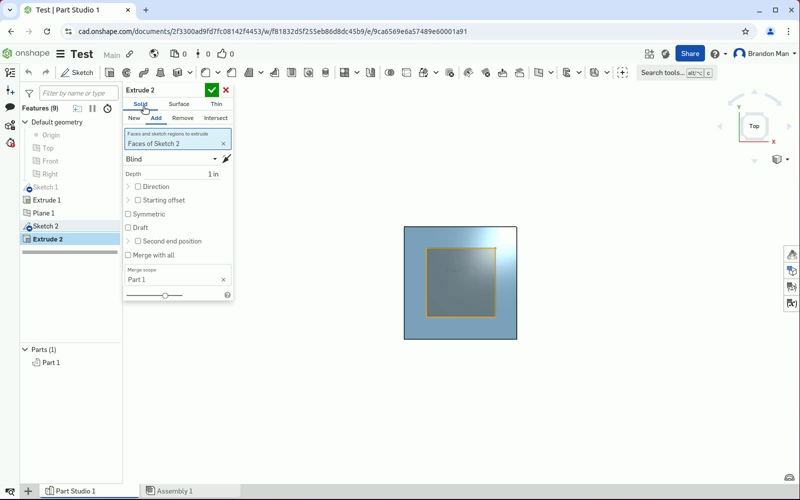
click(143, 106)
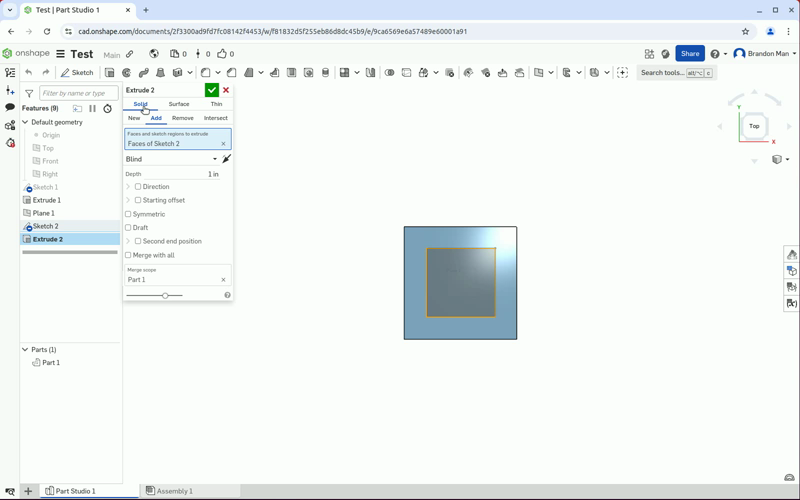
mouse_move(186, 120)
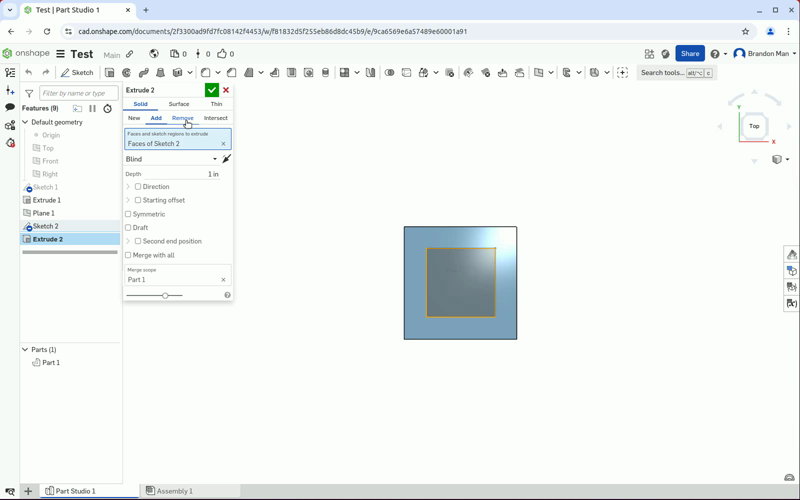
click(186, 120)
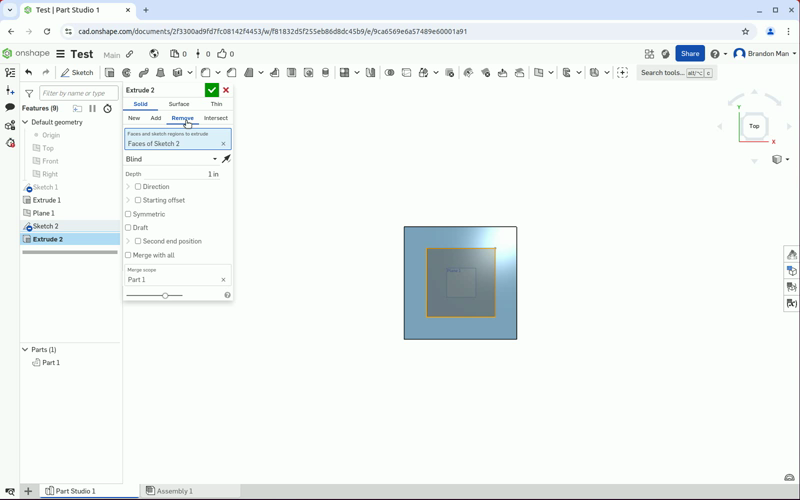
key(tab, 4)
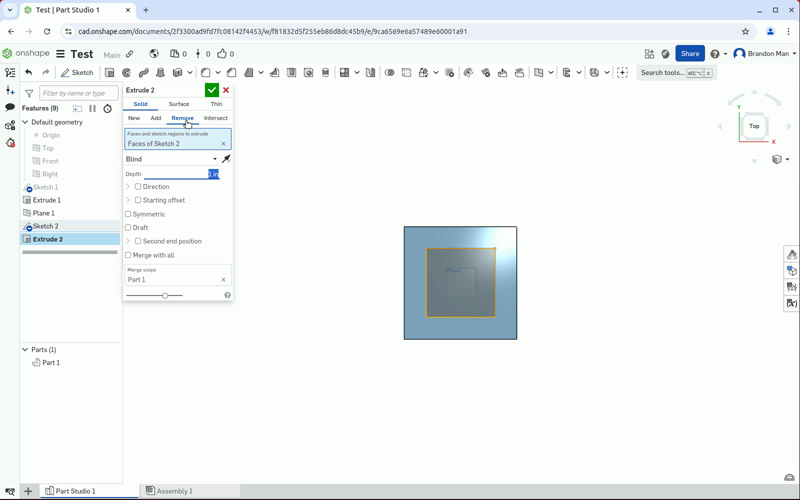
text(21.905)
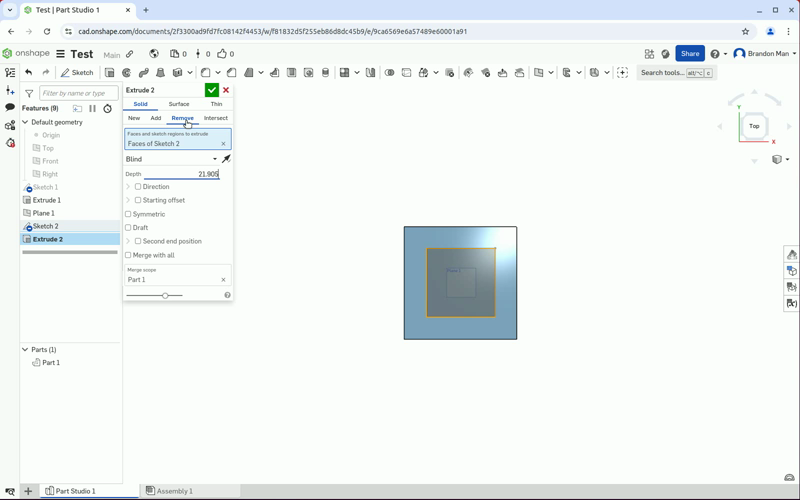
key(tab, 6)
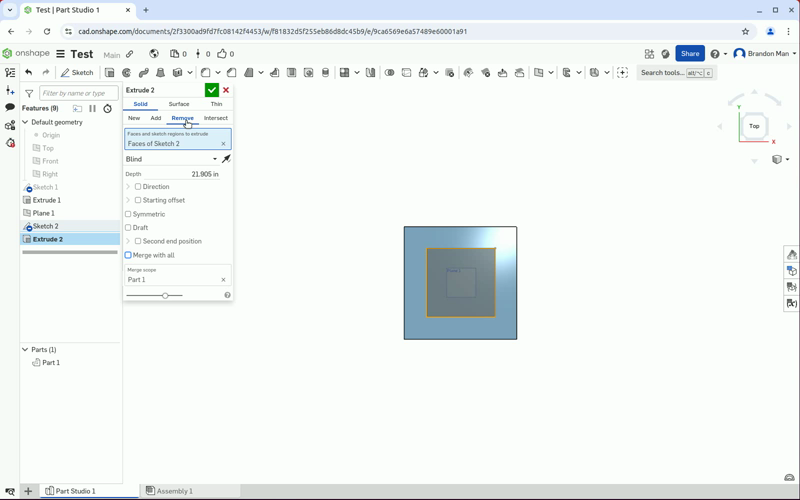
key(space)
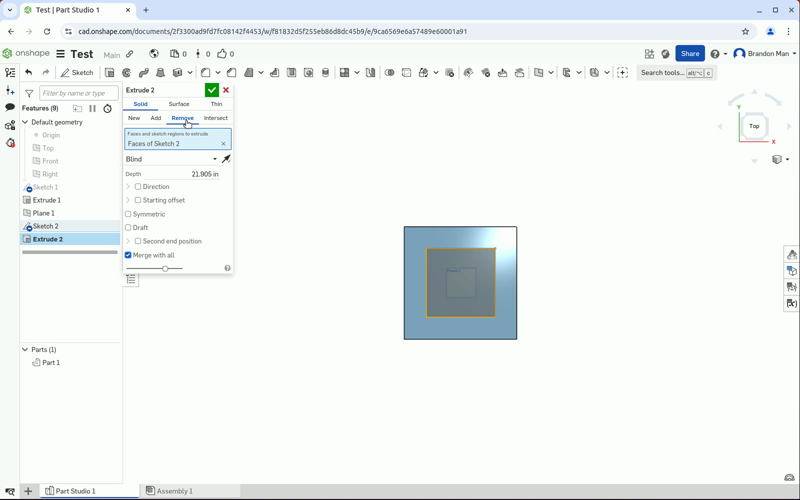
key(enter)
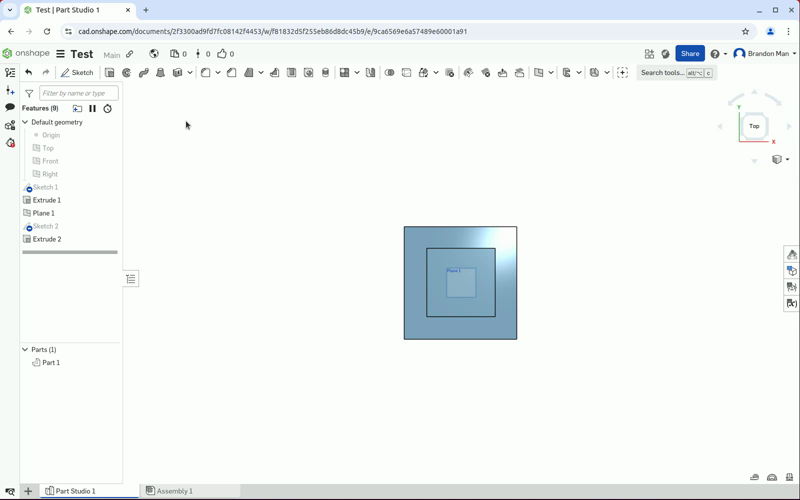
key(shift+h)
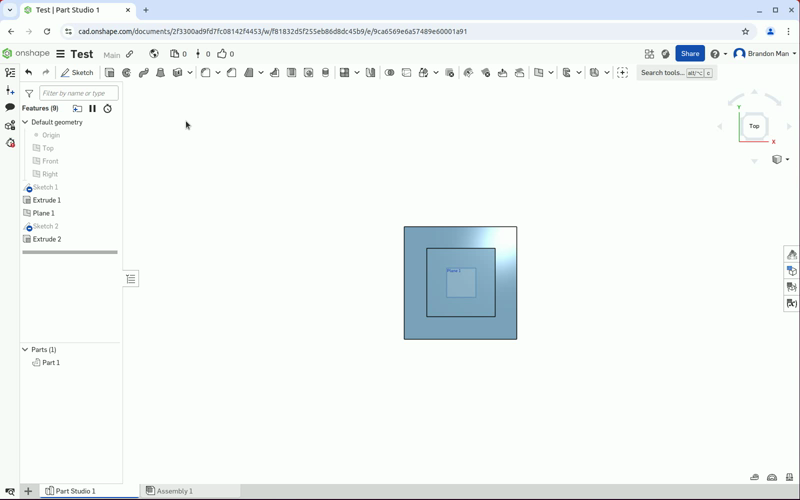
key(shift+h)
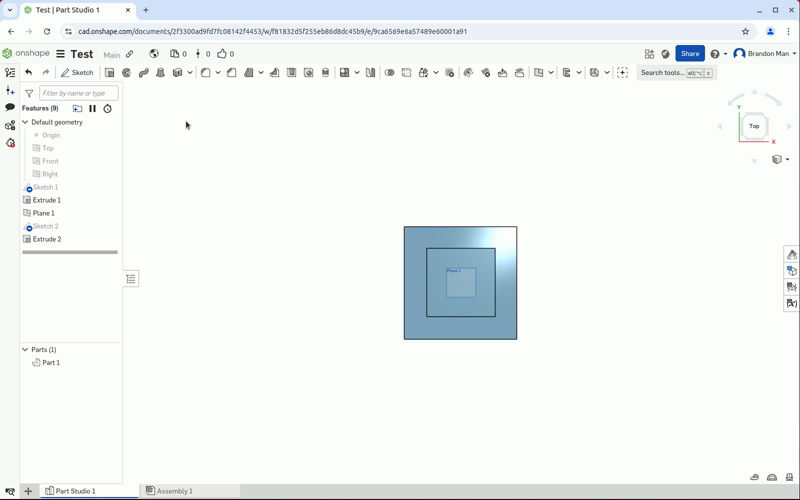
mouse_move(73, 189)
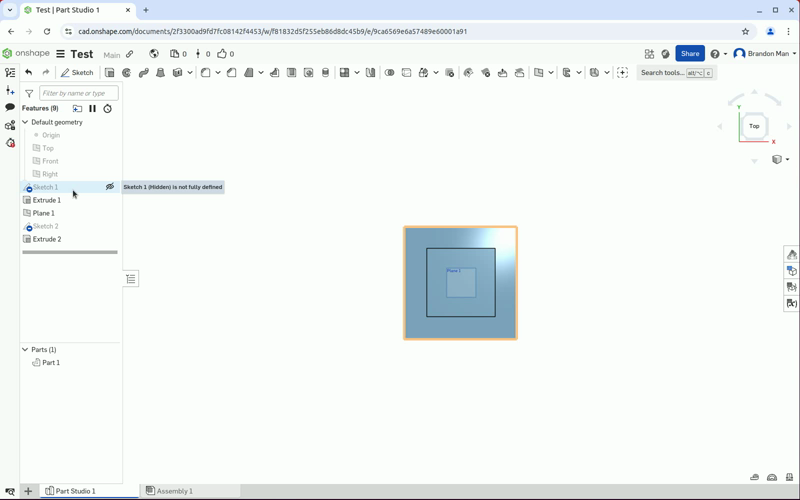
click(73, 189)
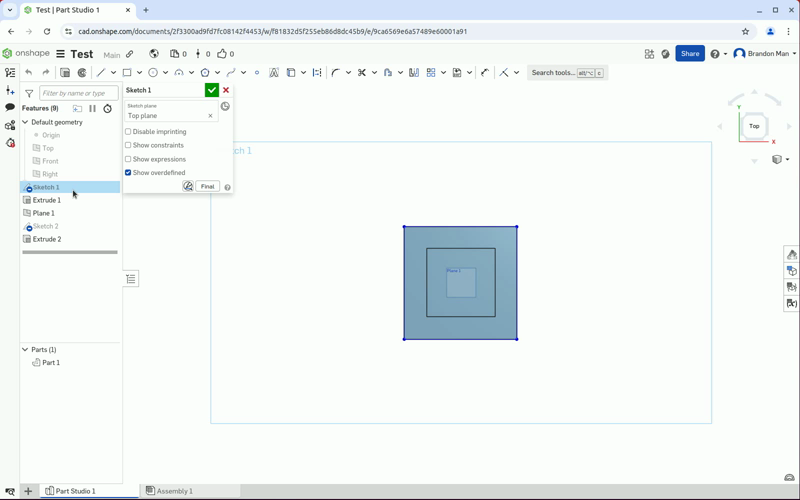
mouse_move(229, 92)
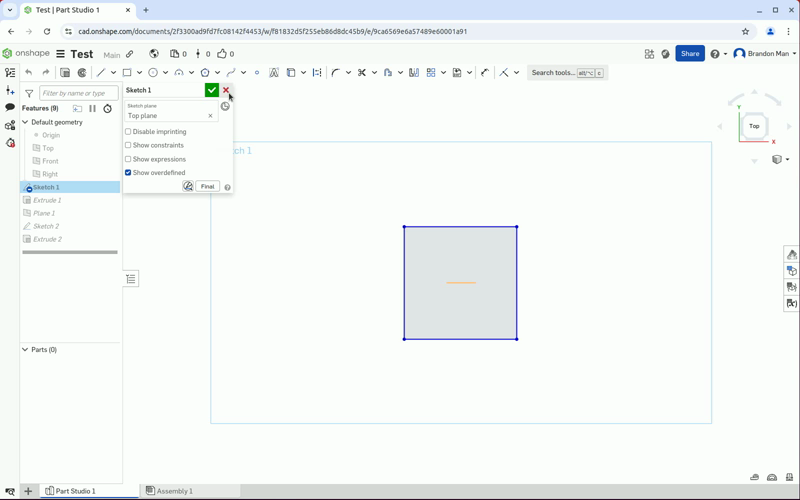
click(229, 92)
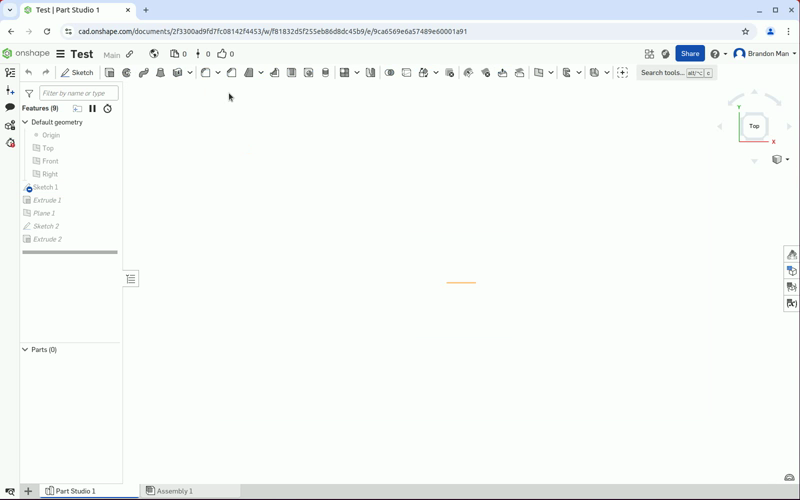
key(shift+s)
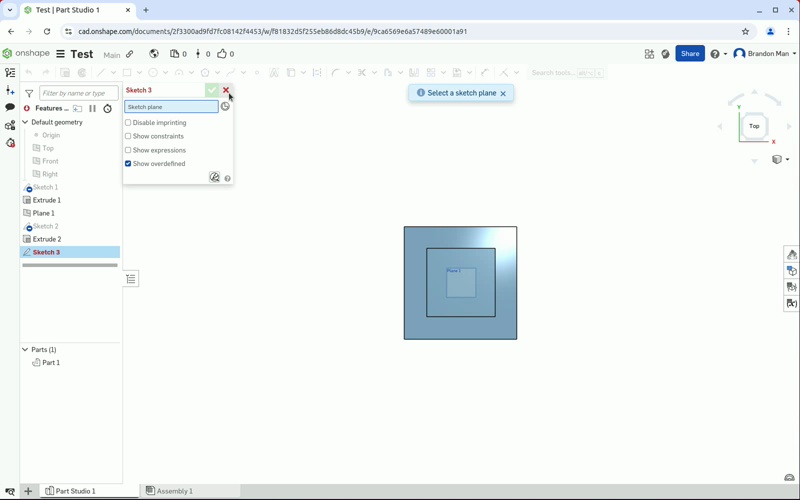
mouse_move(73, 215)
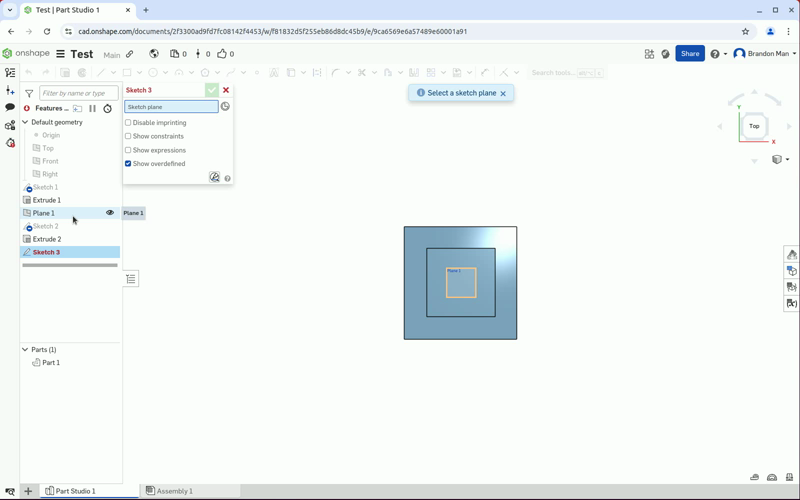
click(73, 215)
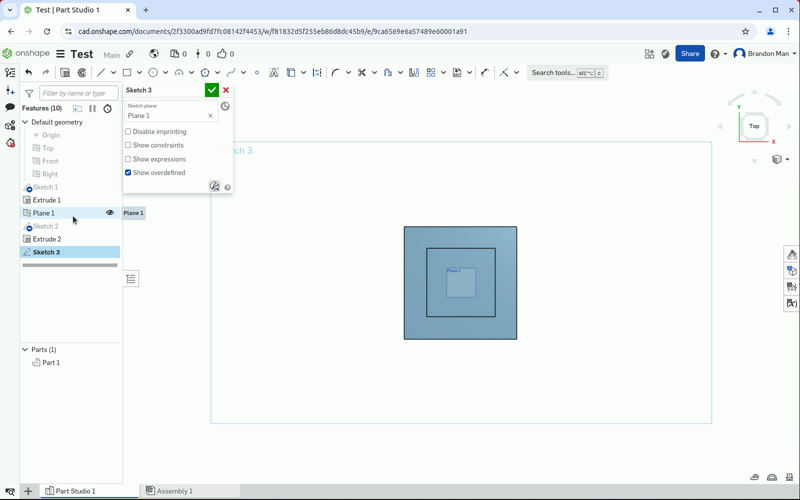
mouse_move(73, 352)
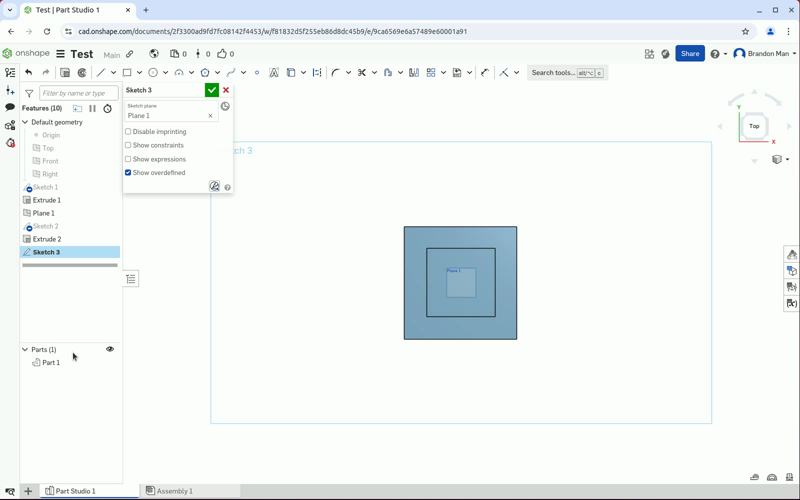
key(y)
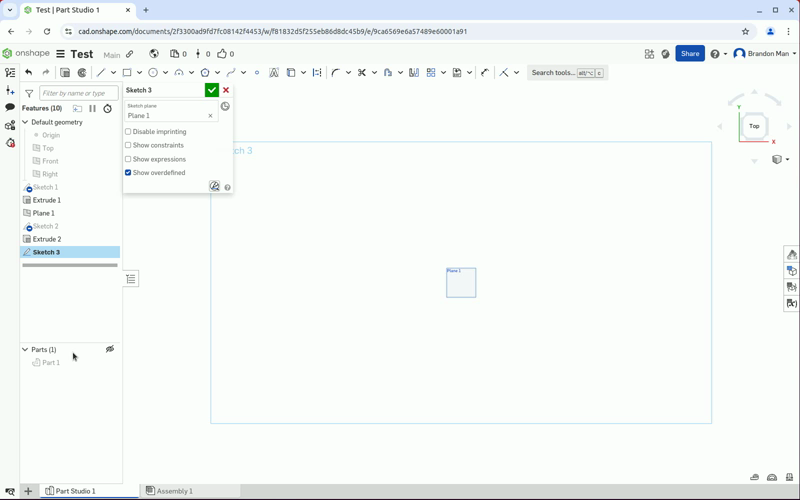
key(l)
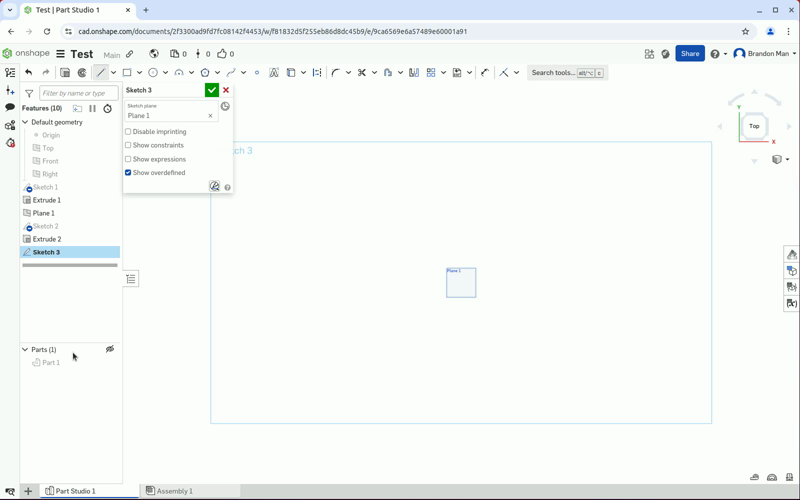
key_down(shift)
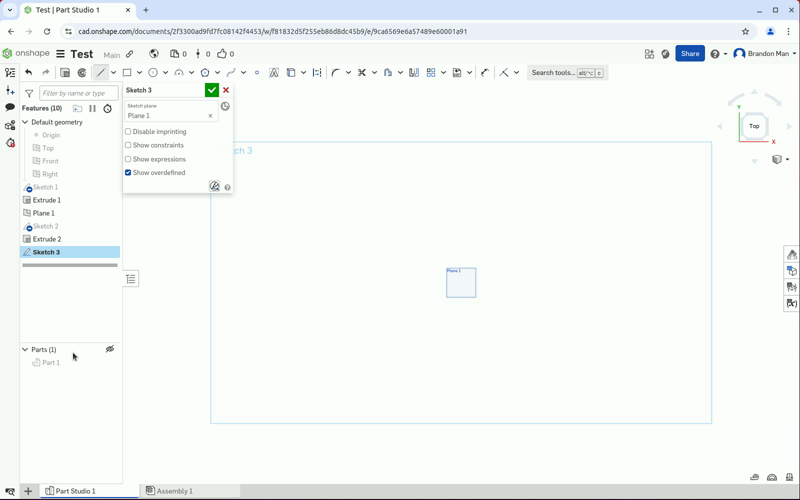
mouse_move(416, 327)
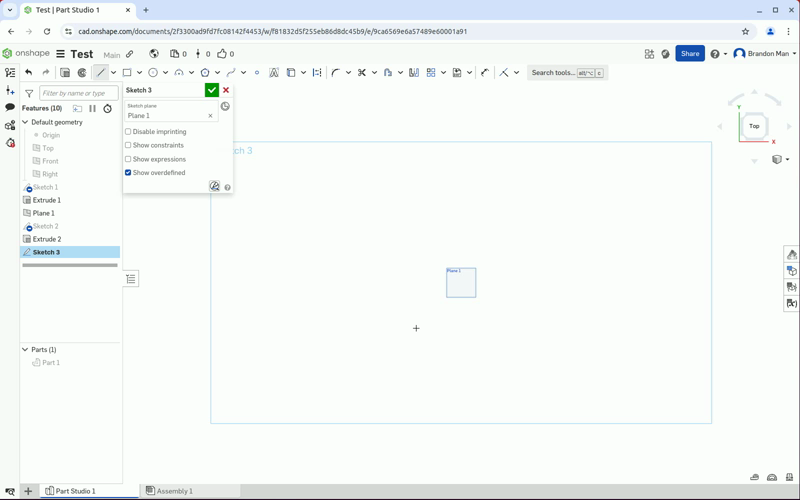
click(416, 327)
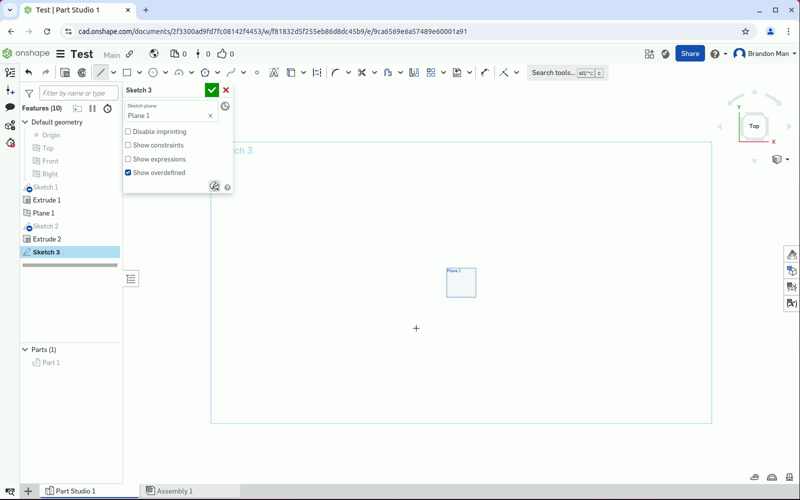
key_up(shift)
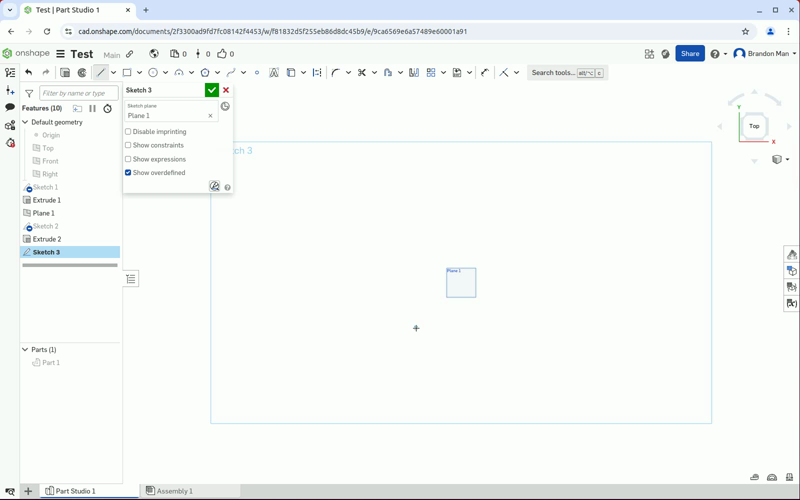
key_down(shift)
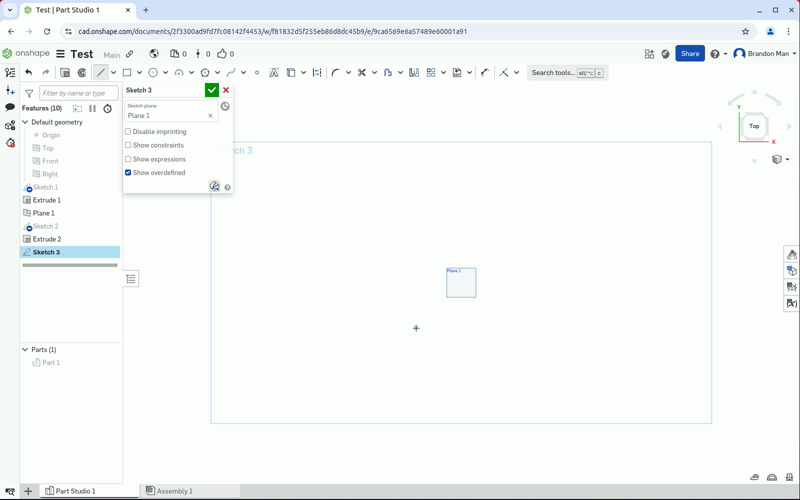
mouse_move(506, 327)
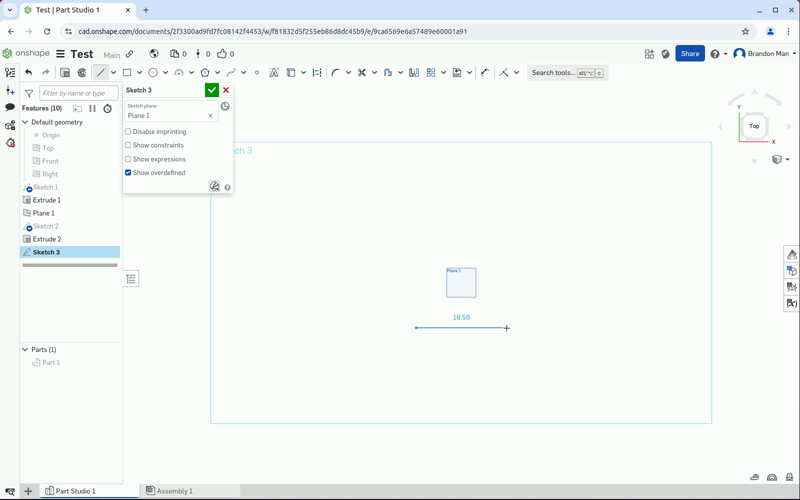
click(506, 327)
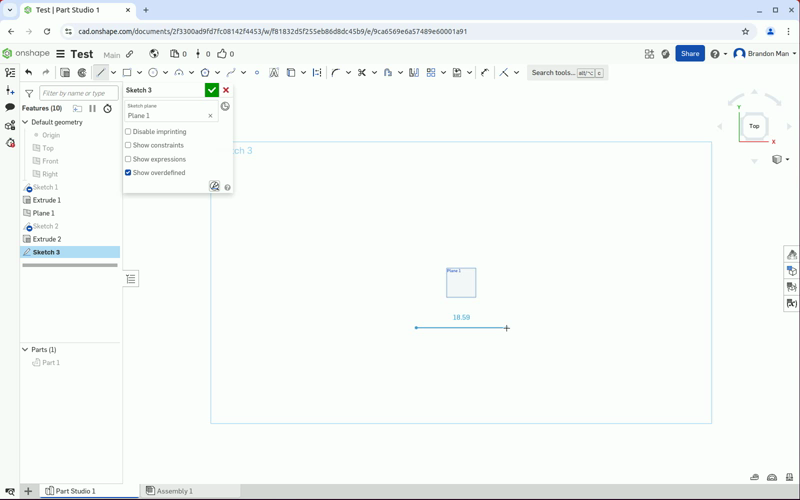
key_up(shift)
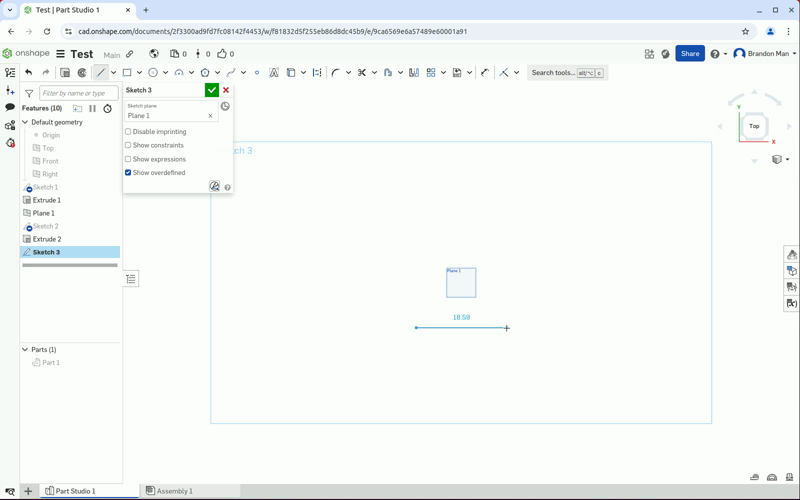
key_down(shift)
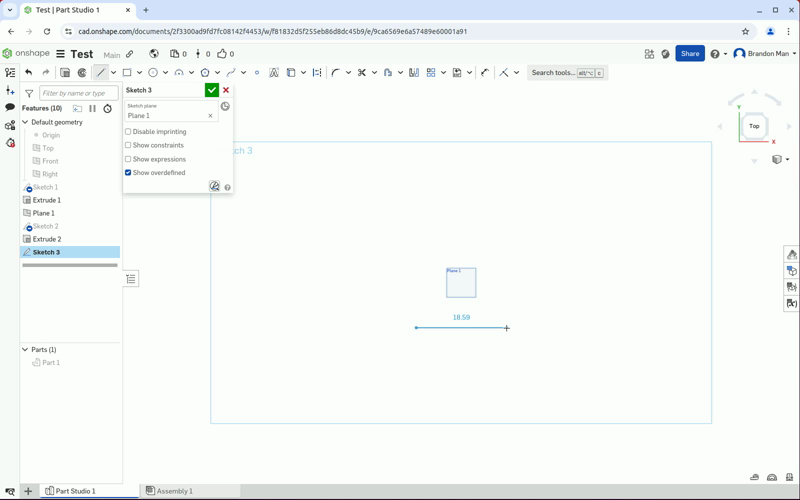
mouse_move(506, 237)
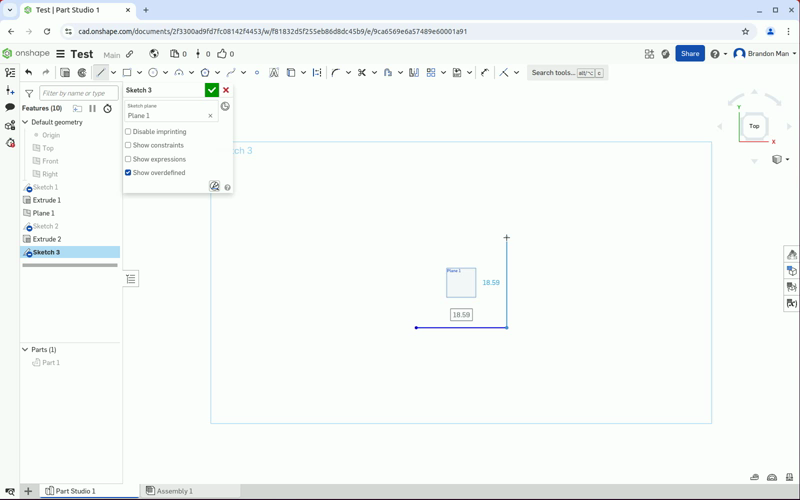
click(506, 237)
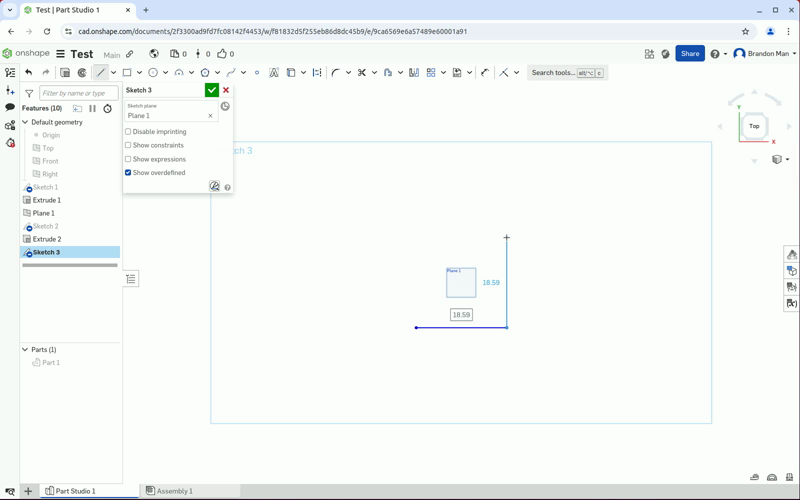
key_up(shift)
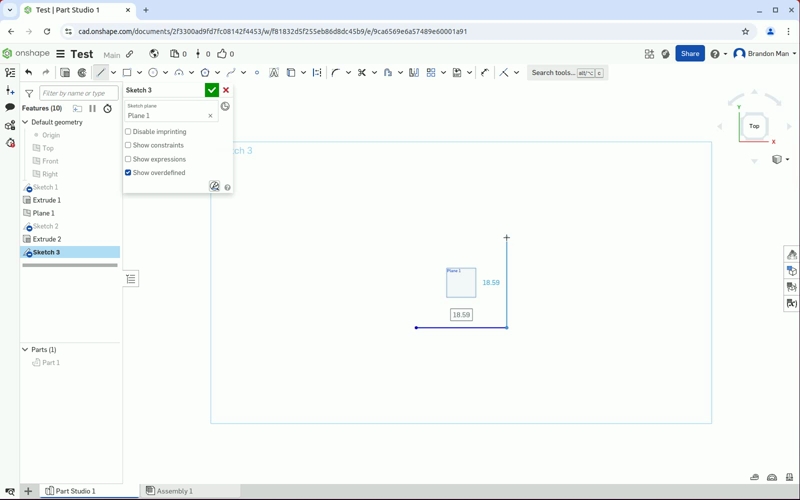
key_down(shift)
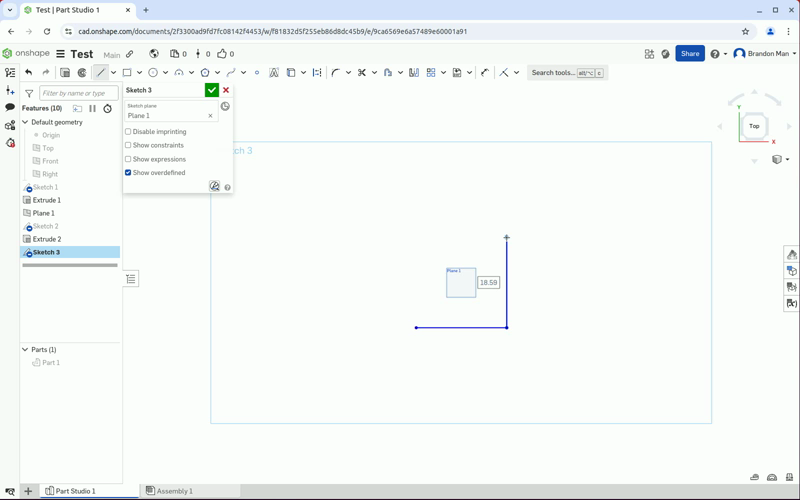
mouse_move(416, 237)
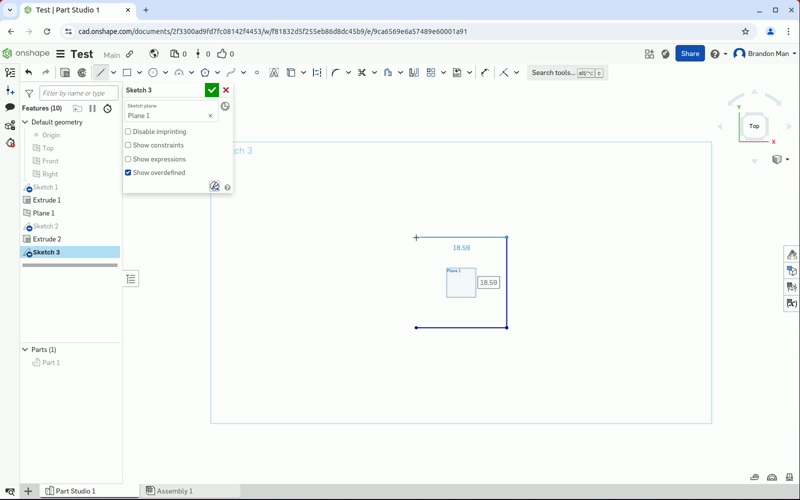
click(416, 237)
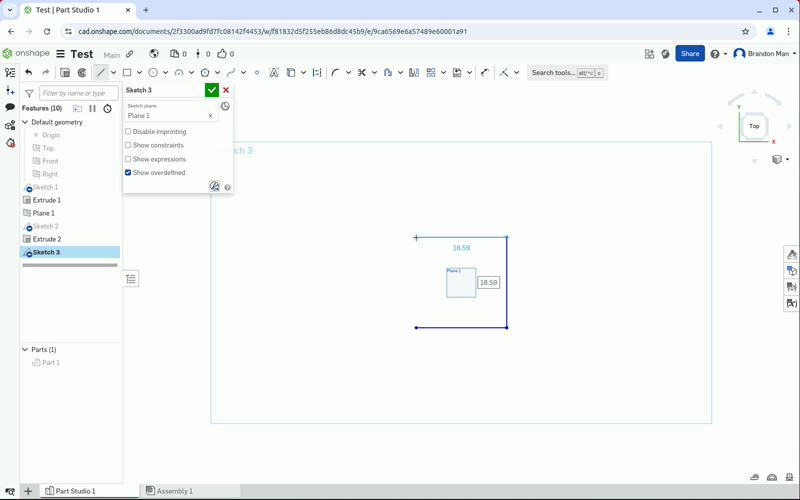
key_up(shift)
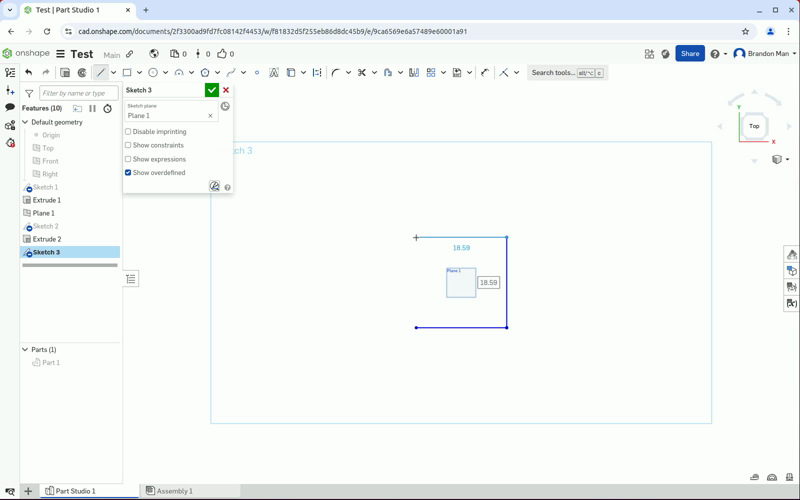
key_down(shift)
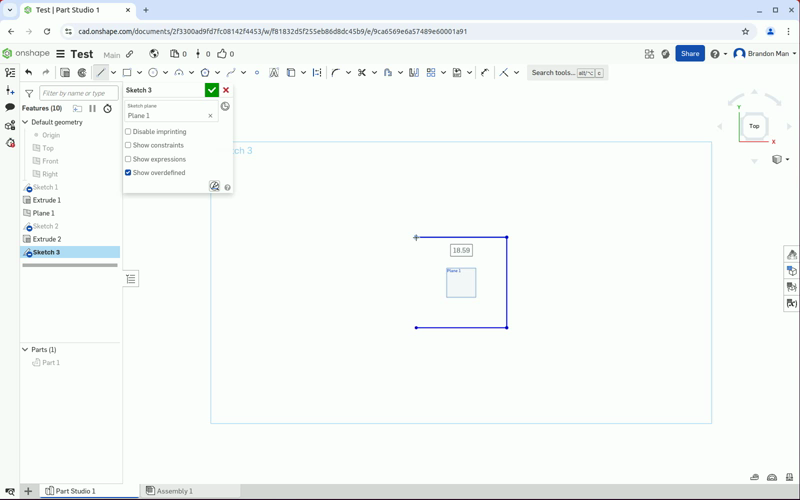
mouse_move(416, 327)
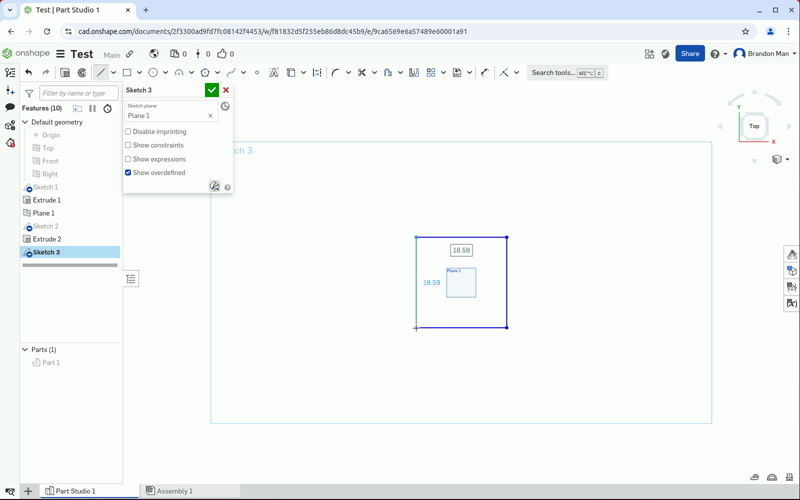
key_up(shift)
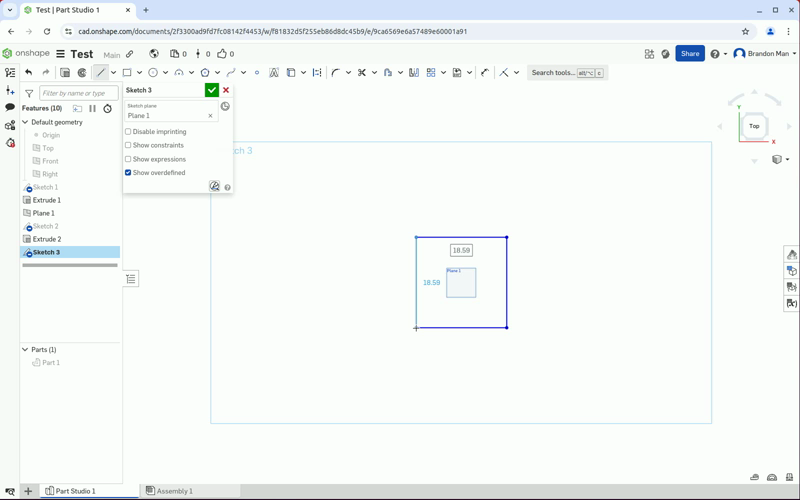
click(416, 327)
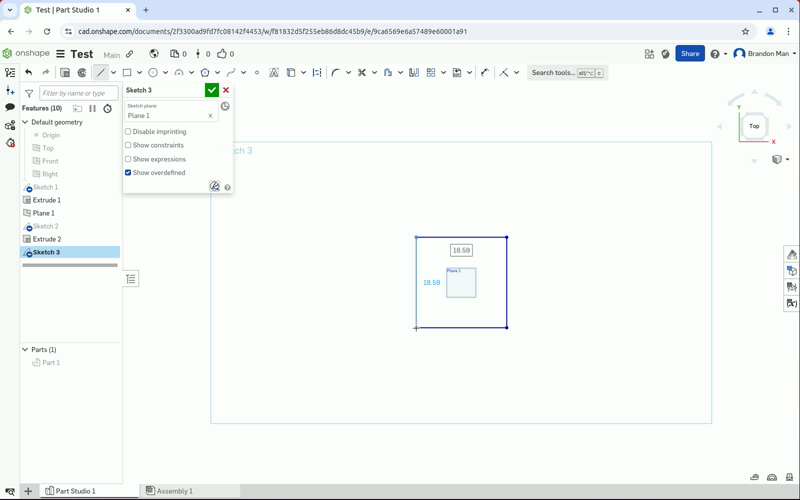
key(esc)
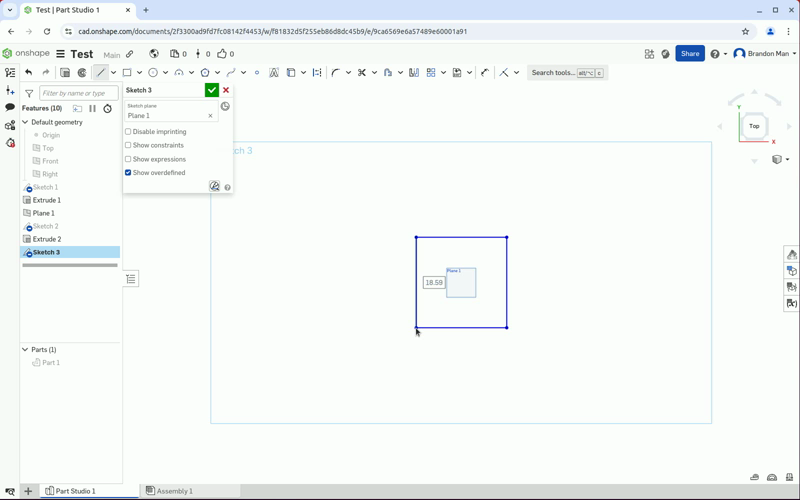
key(l)
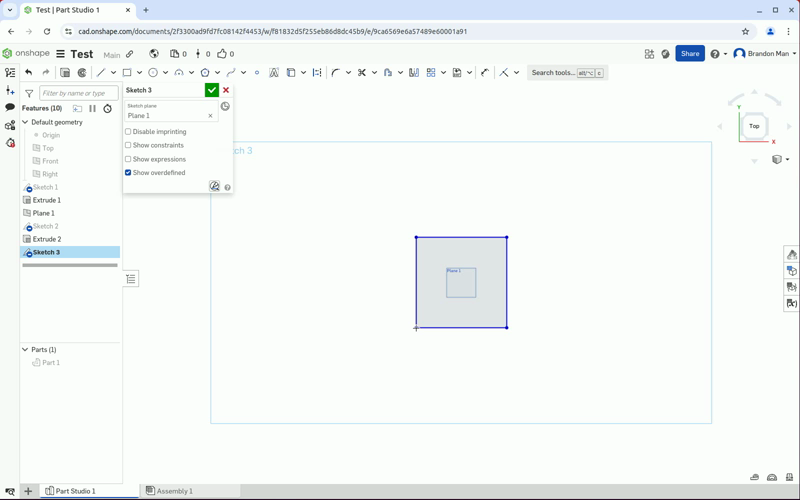
key_down(shift)
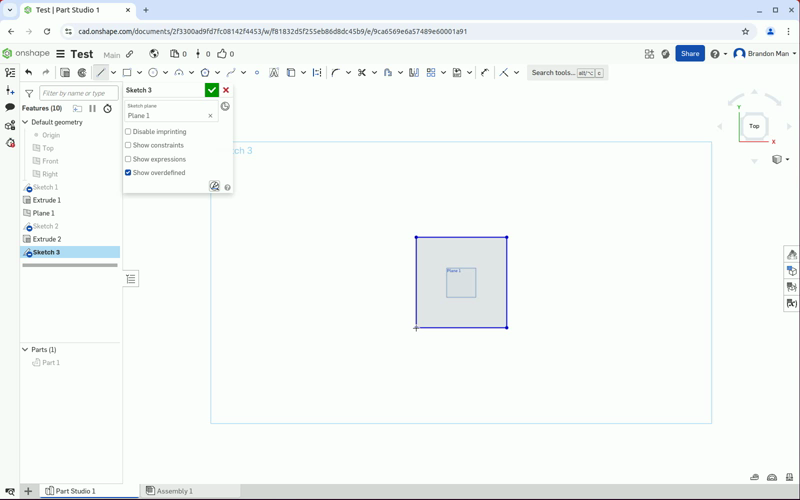
mouse_move(427, 315)
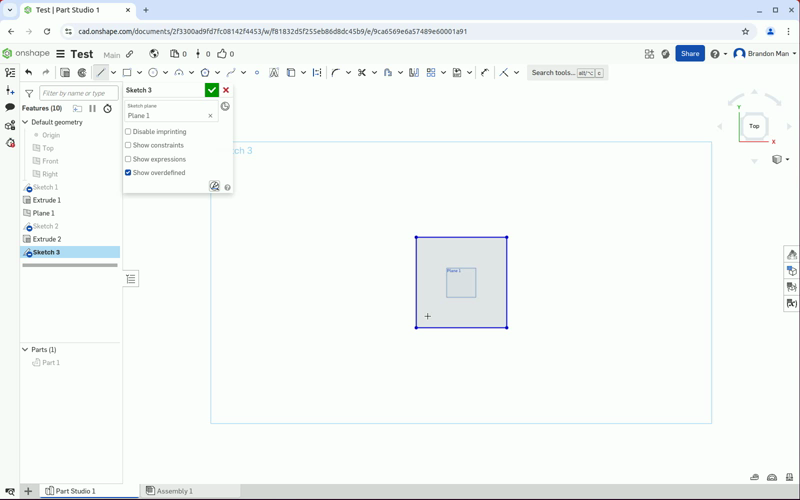
click(427, 315)
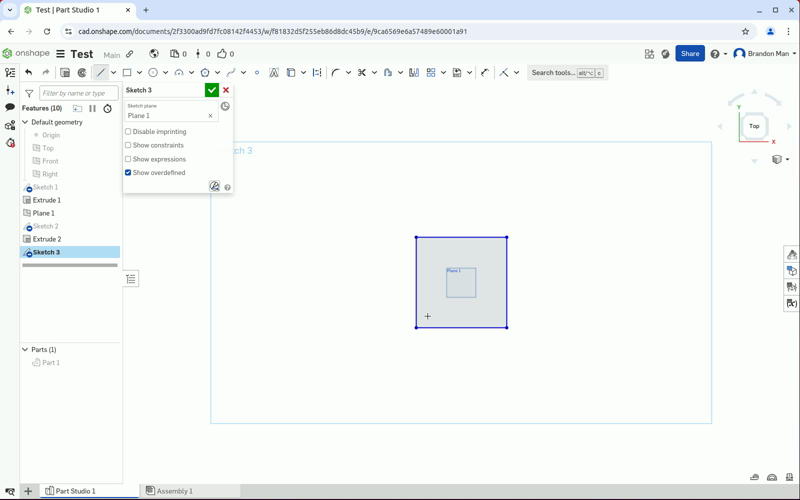
key_up(shift)
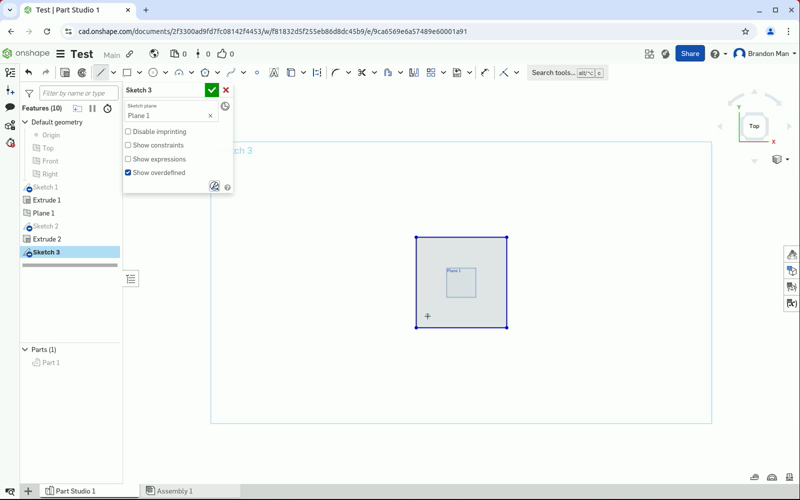
key_down(shift)
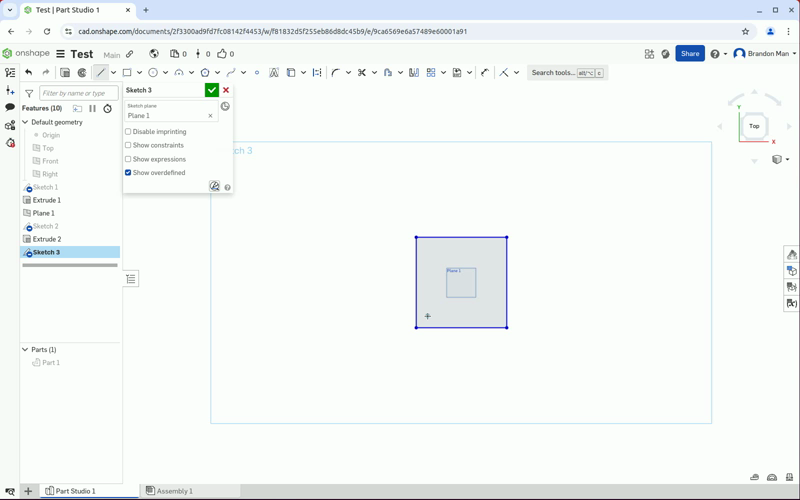
mouse_move(495, 315)
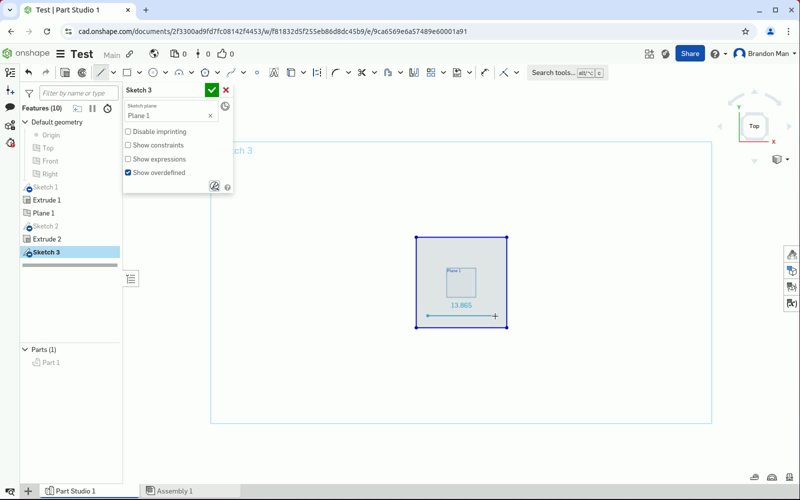
click(495, 315)
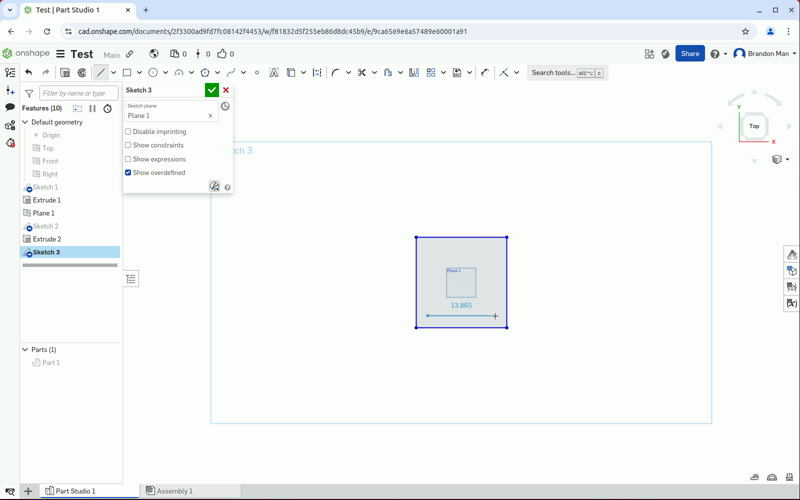
key_up(shift)
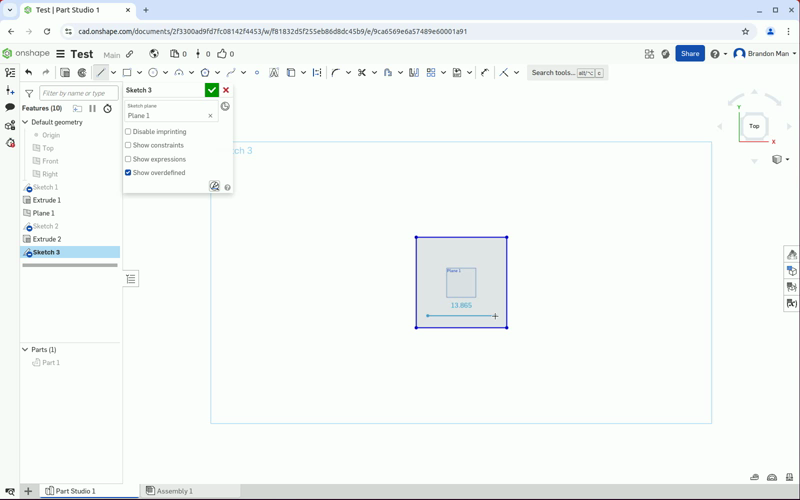
key_down(shift)
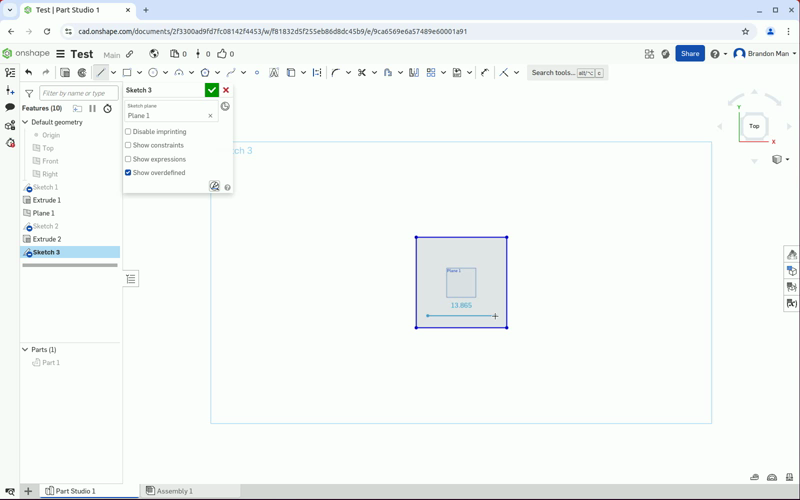
mouse_move(495, 248)
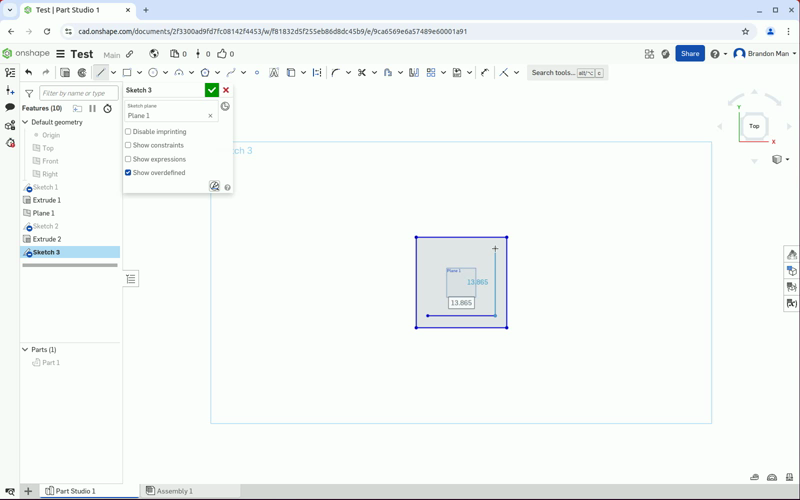
click(495, 248)
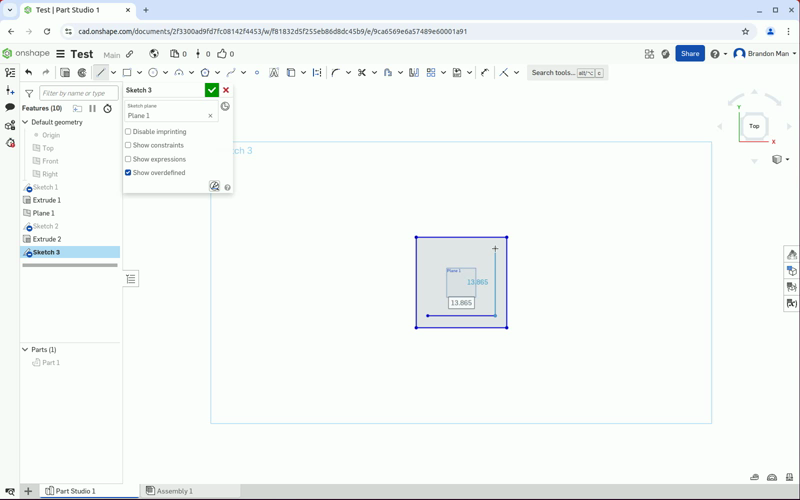
key_up(shift)
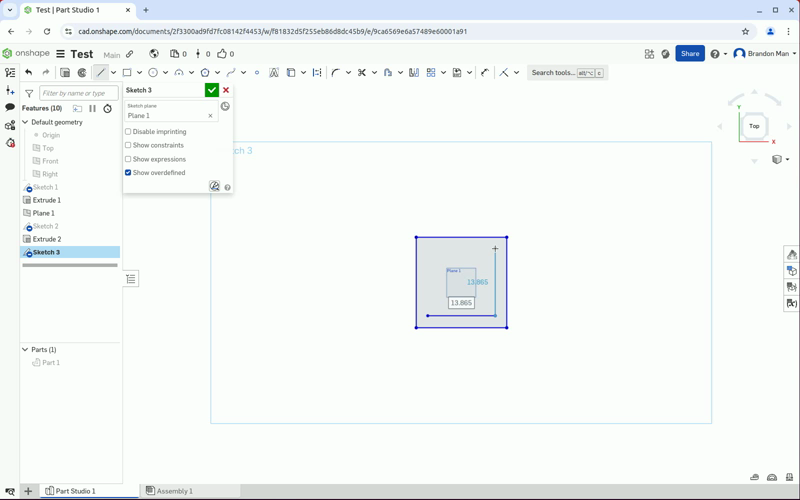
key_down(shift)
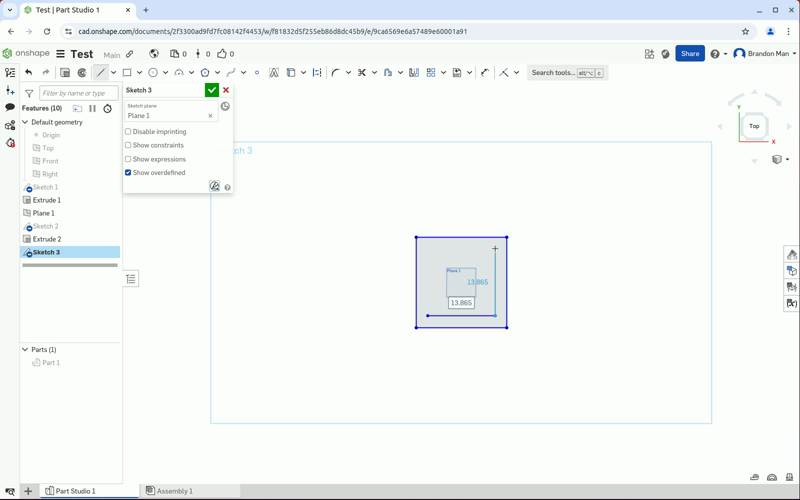
mouse_move(427, 248)
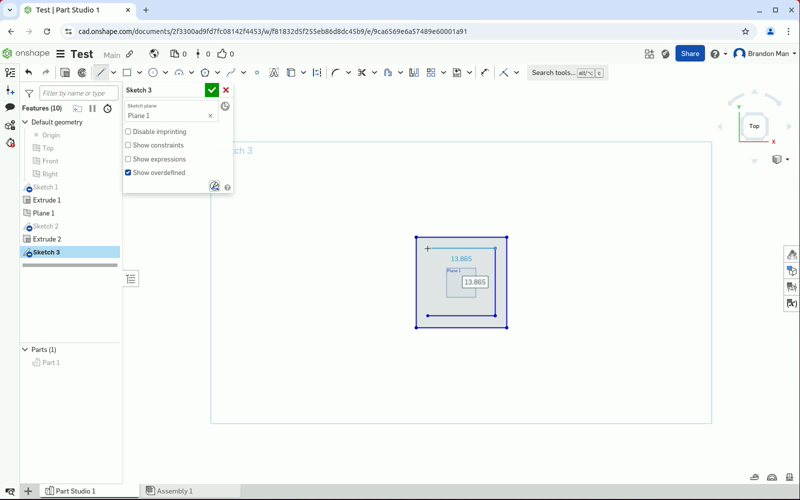
click(427, 248)
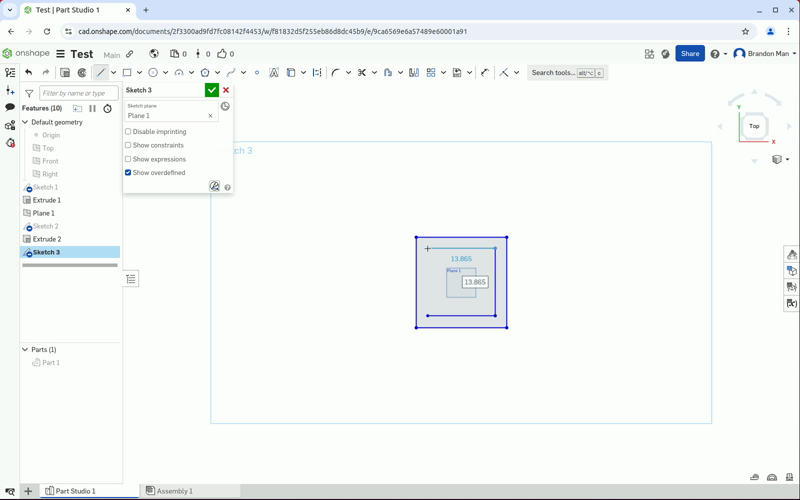
key_up(shift)
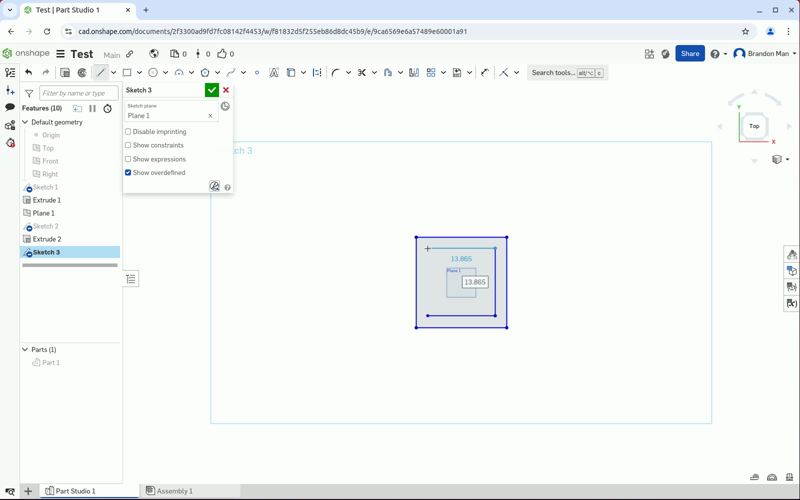
key_down(shift)
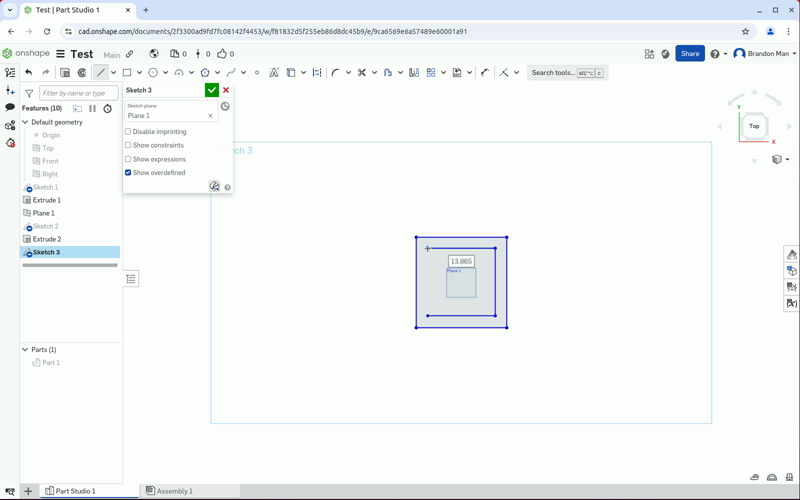
mouse_move(427, 315)
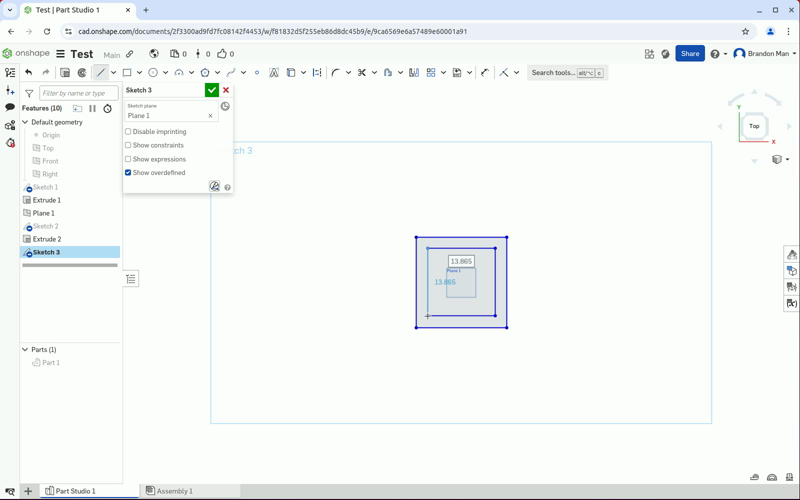
key_up(shift)
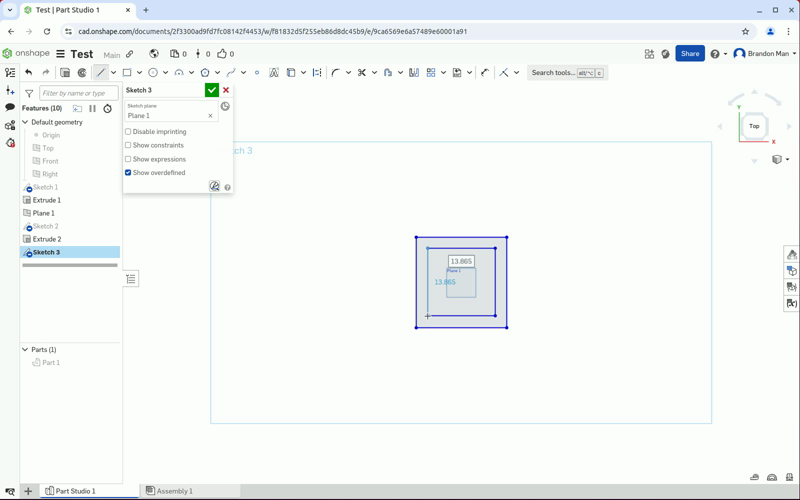
click(427, 315)
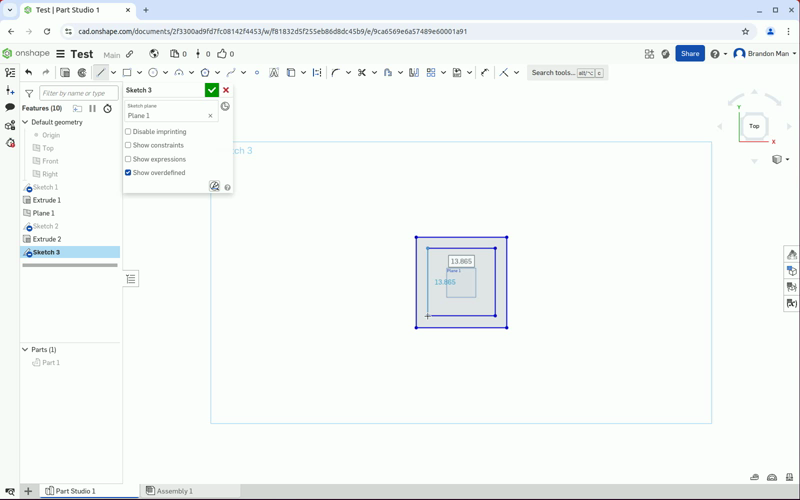
key(esc)
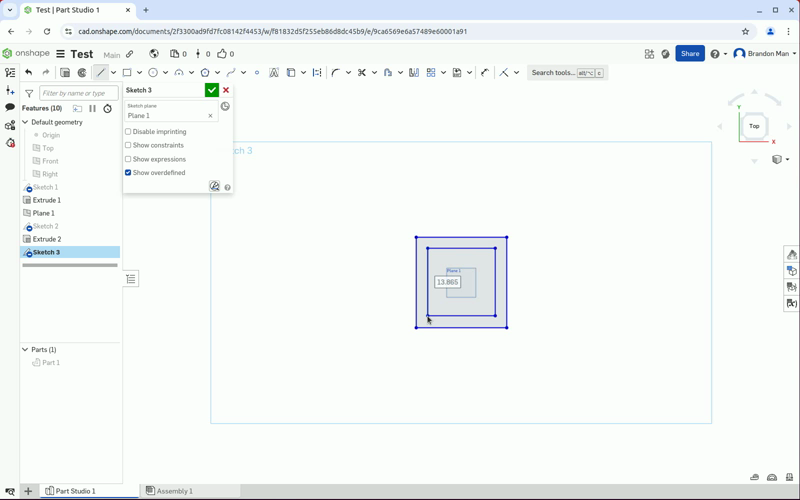
mouse_move(501, 243)
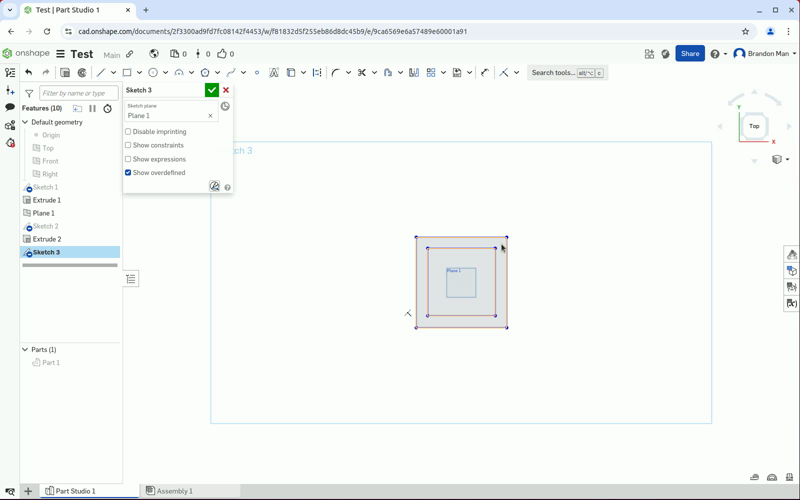
click(501, 243)
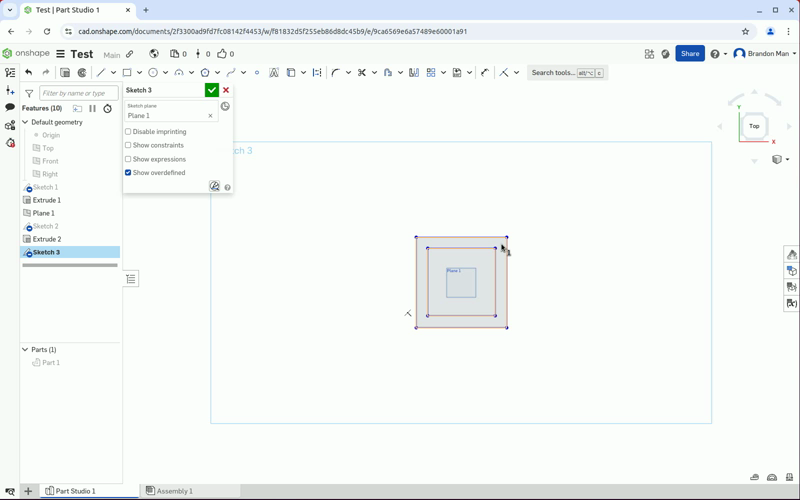
mouse_move(73, 352)
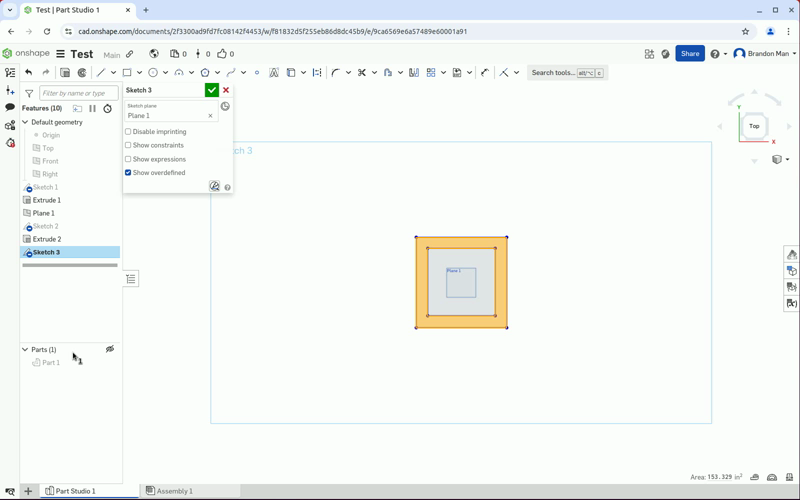
key(shift+y)
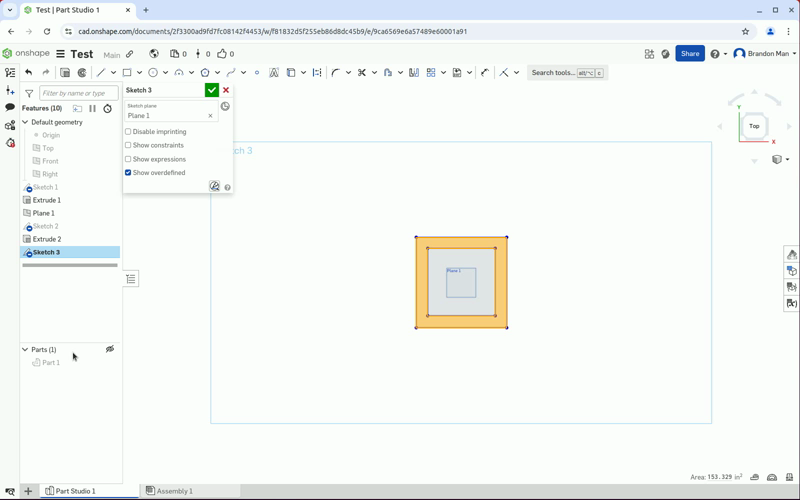
key(shift+e)
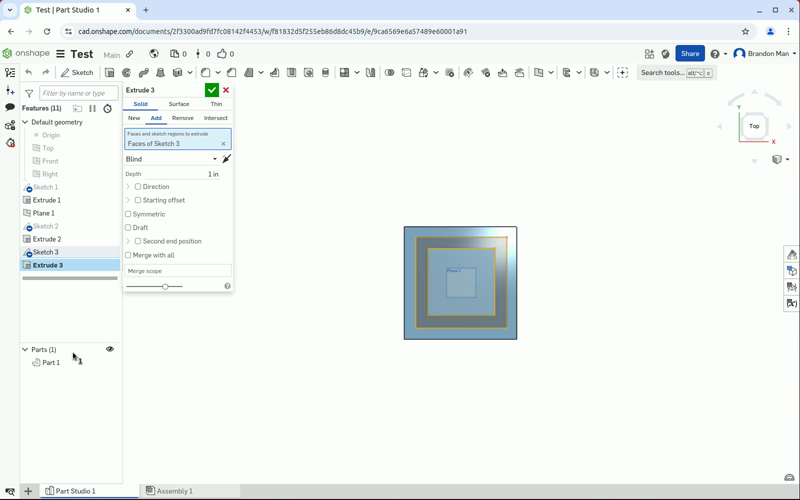
mouse_move(143, 106)
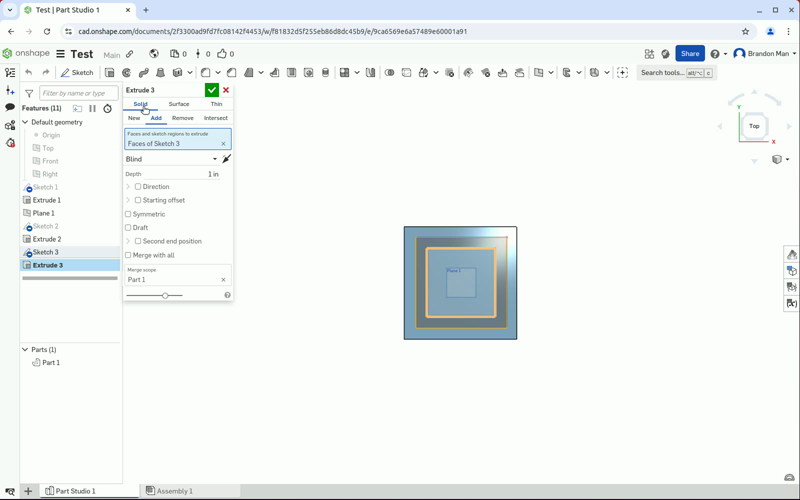
click(143, 106)
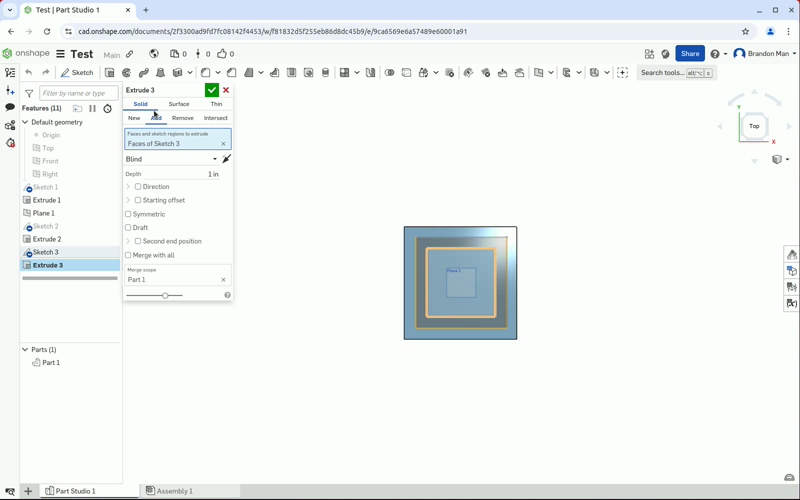
mouse_move(186, 120)
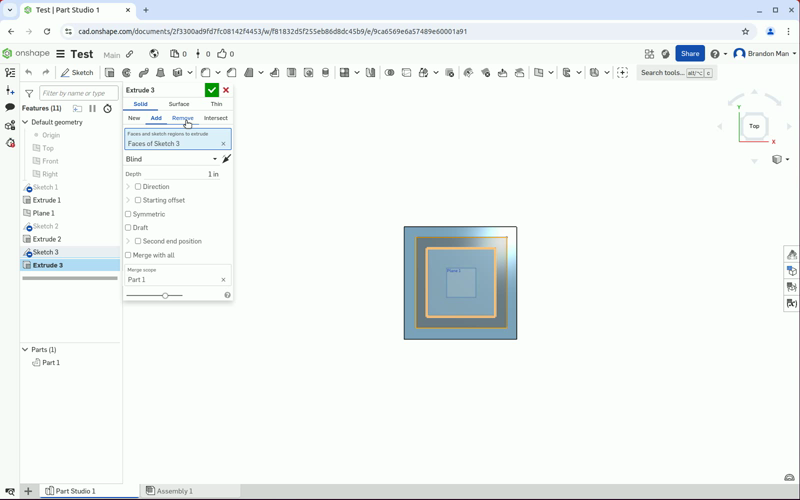
click(186, 120)
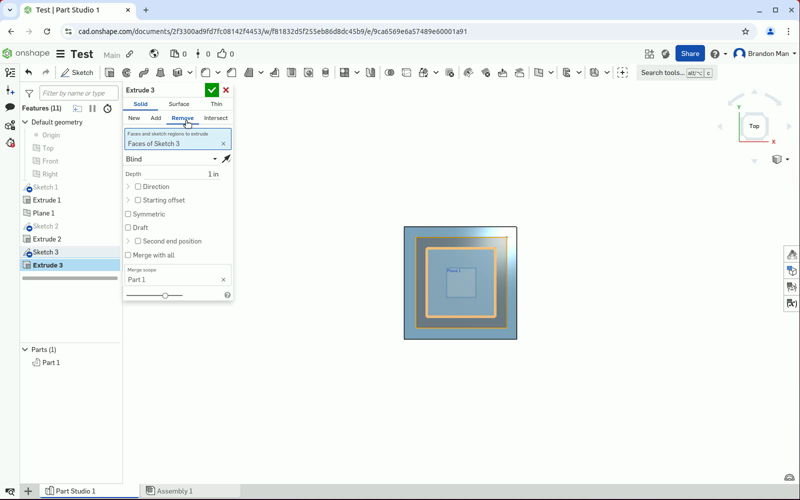
key(tab, 4)
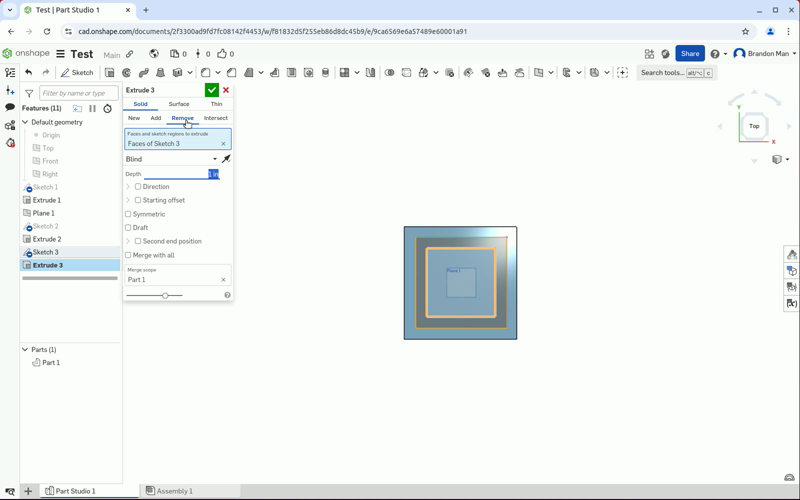
text(2.407)
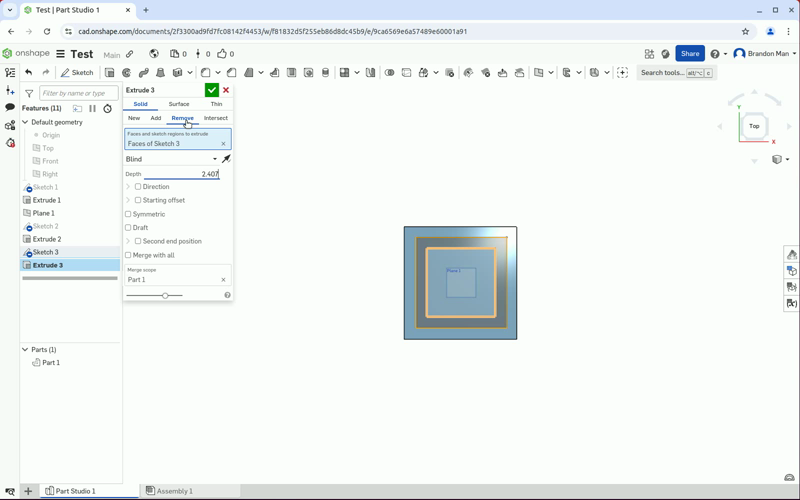
key(tab, 6)
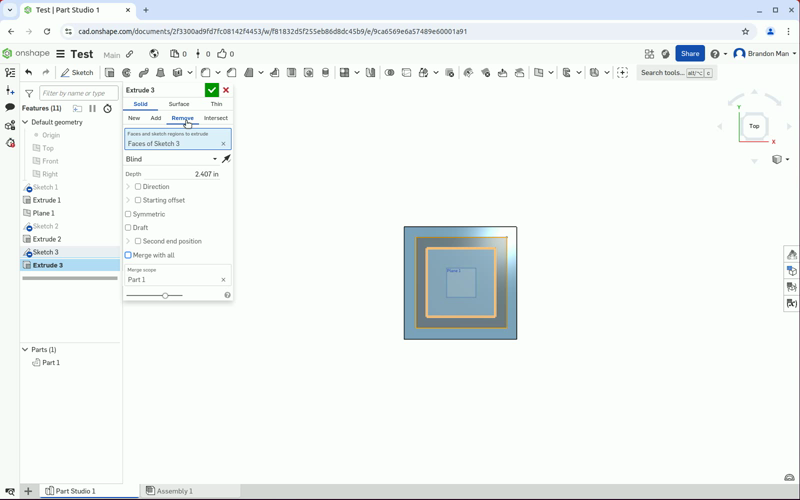
key(space)
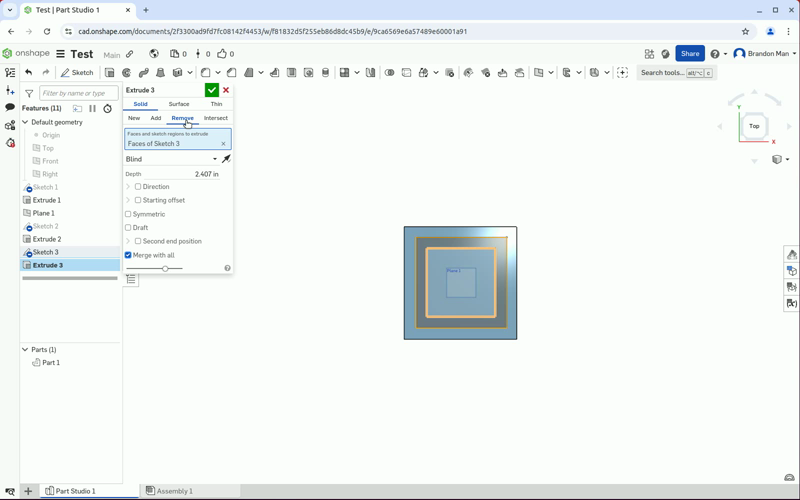
key(enter)
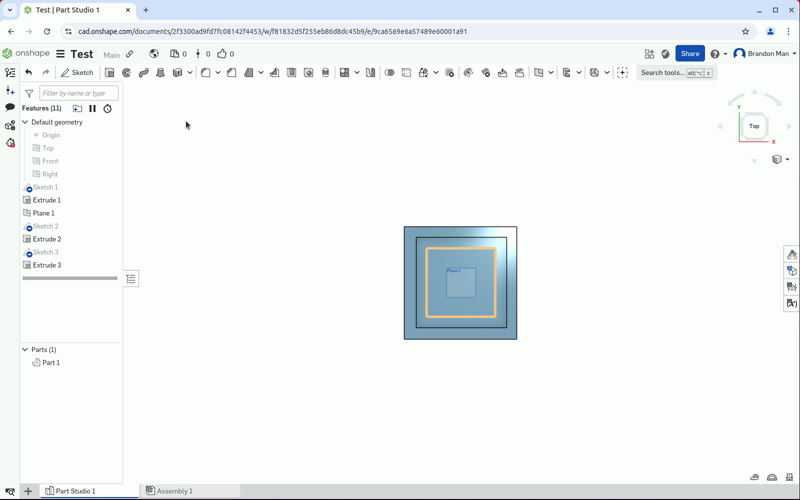
key(shift+h)
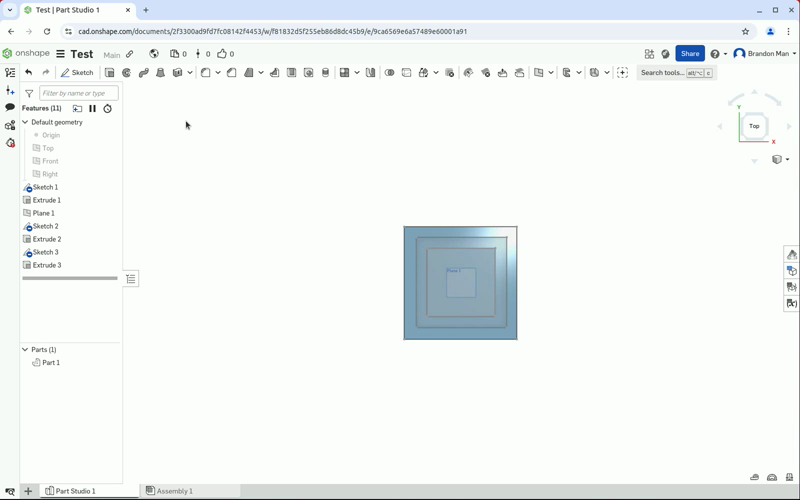
key(shift+h)
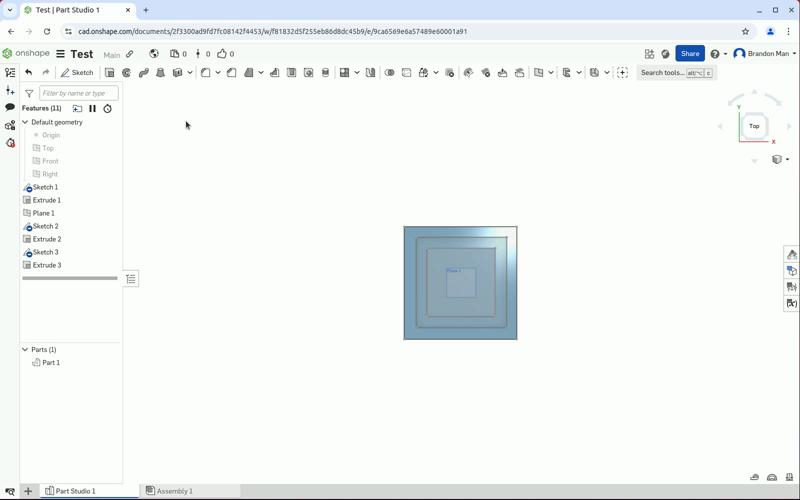
key(shift+7)
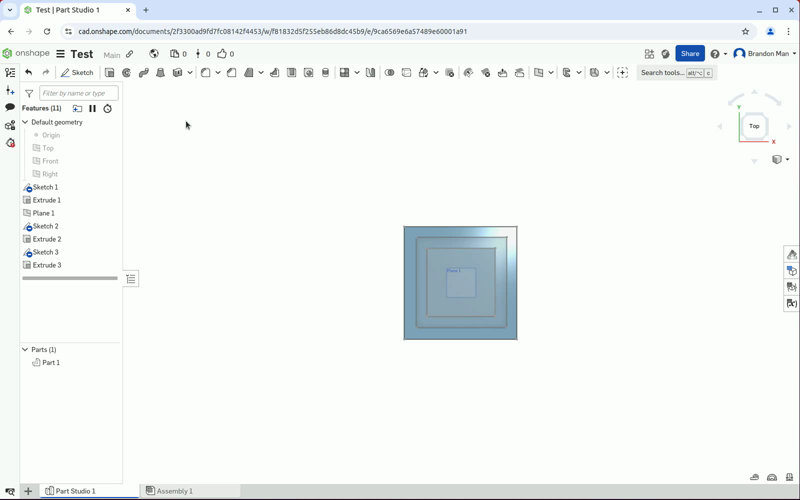
key(up, 3)
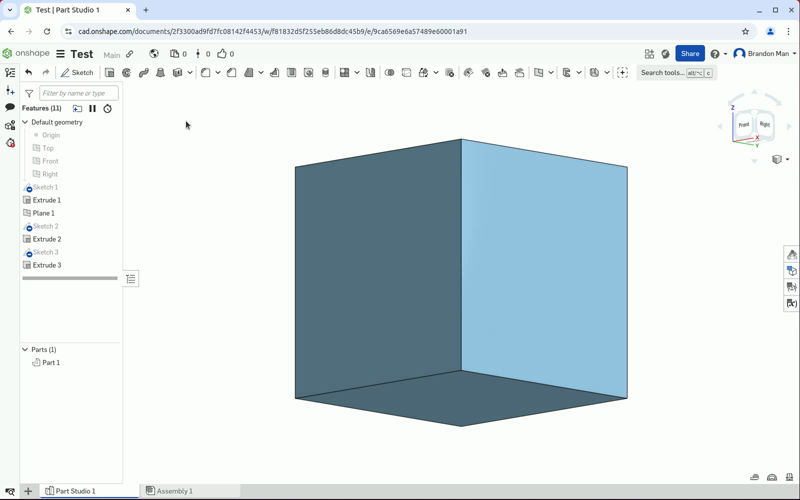
key(left, 3)
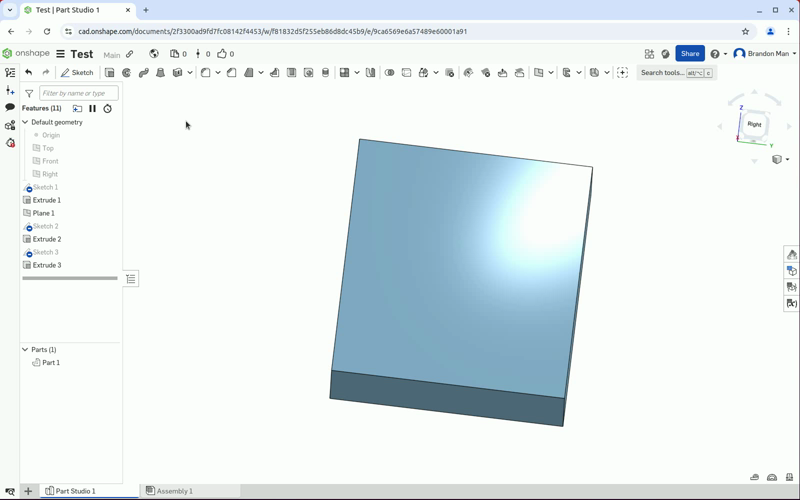
key(right, 3)
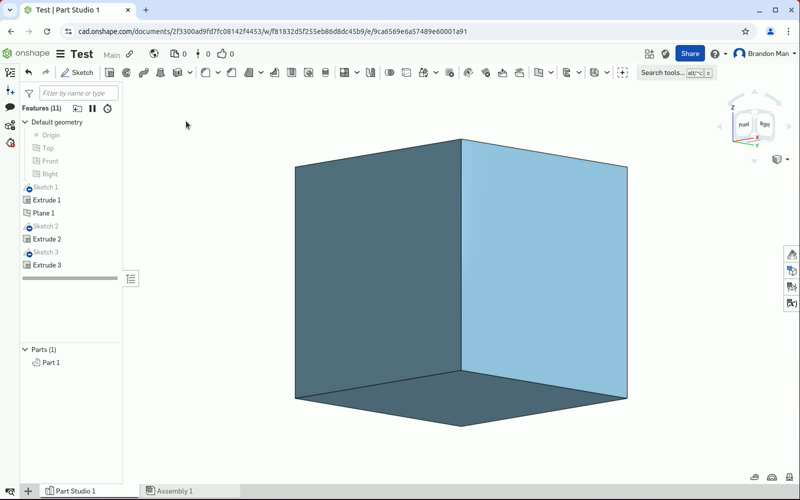
key(down, 3)
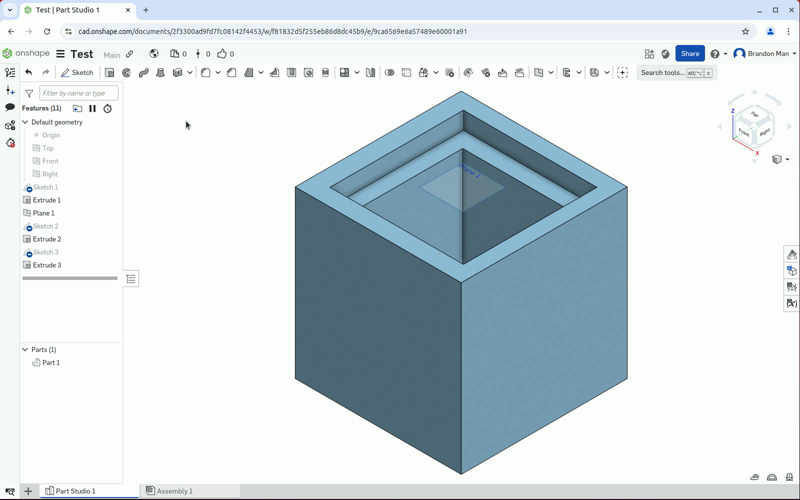
mouse_move(73, 189)
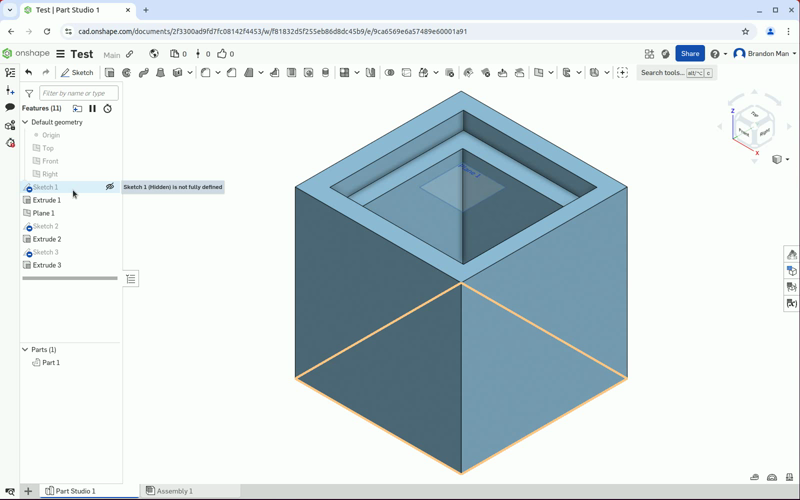
click(73, 189)